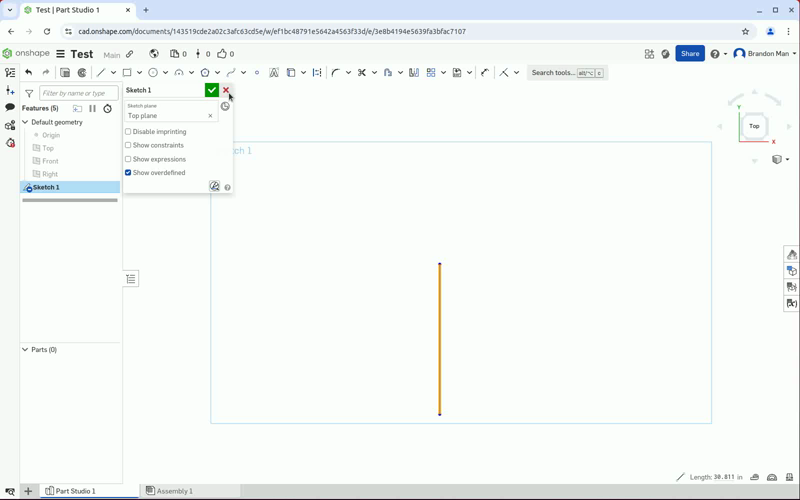
key(shift+h)
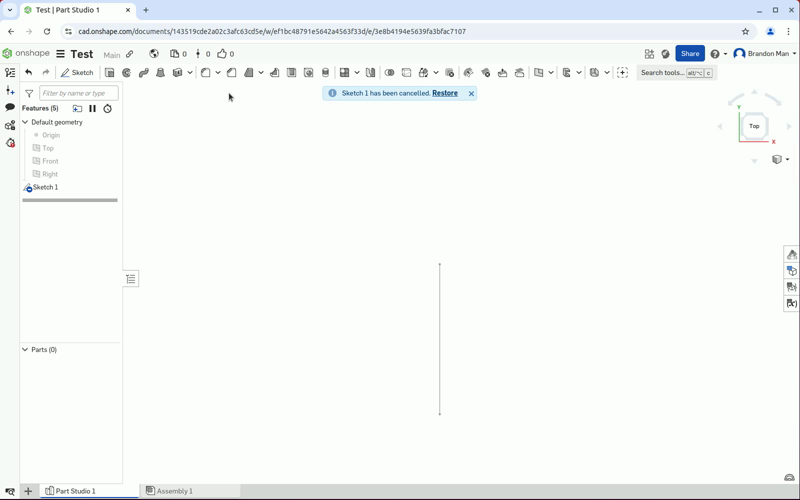
mouse_move(73, 352)
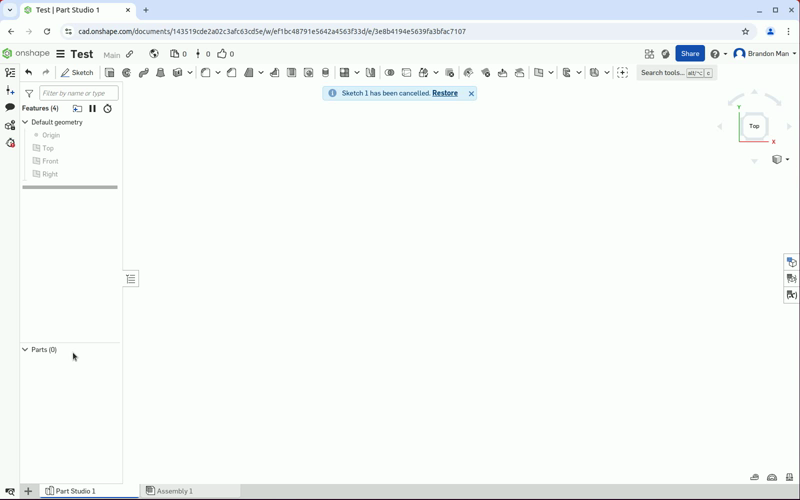
key(y)
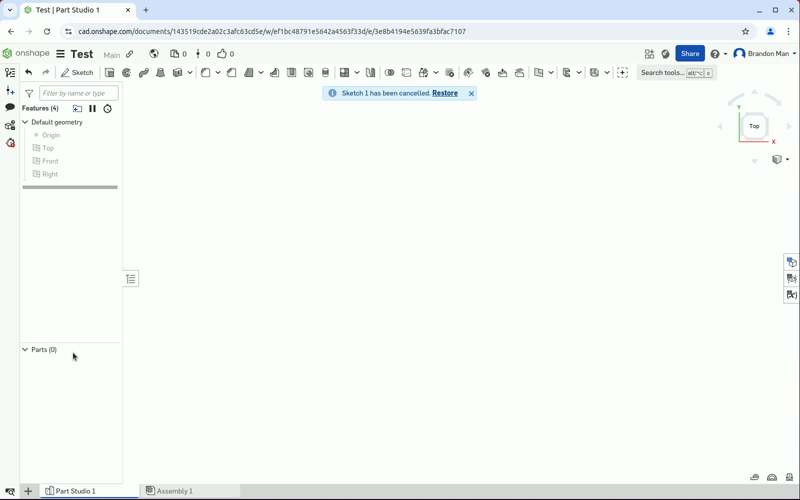
key(shift+p)
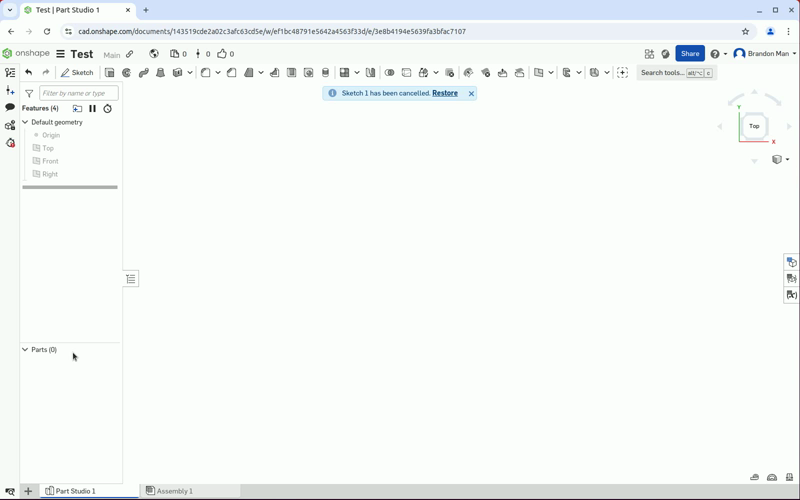
key(space)
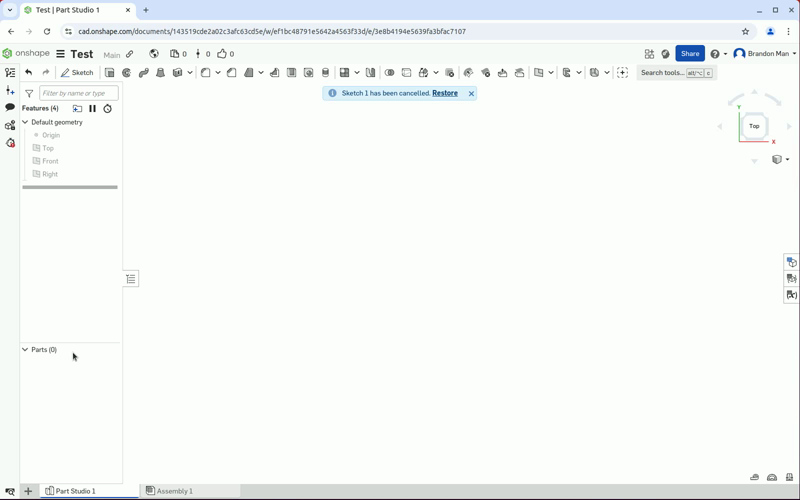
key_down(shift)
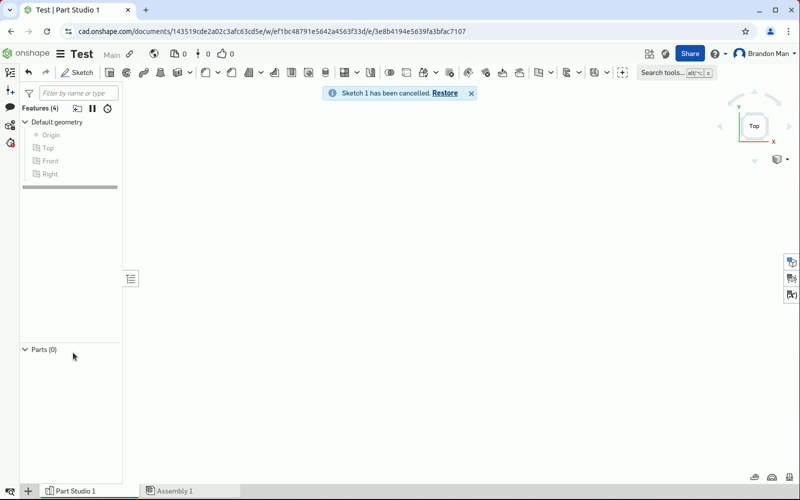
key(up)
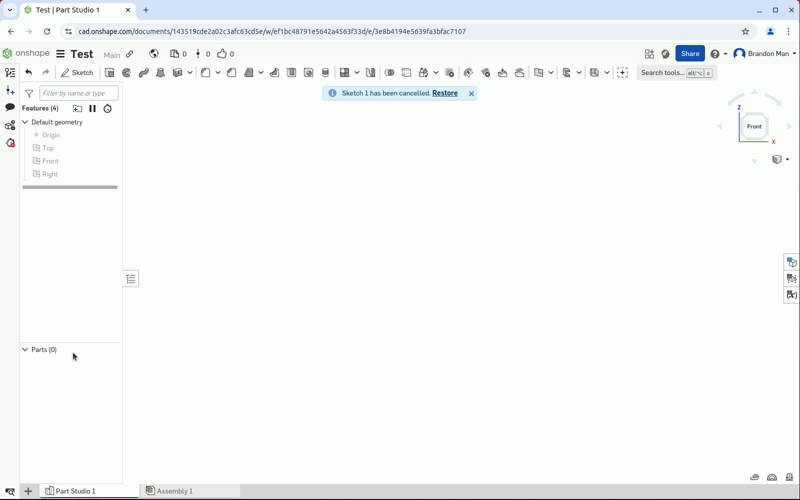
key_up(shift)
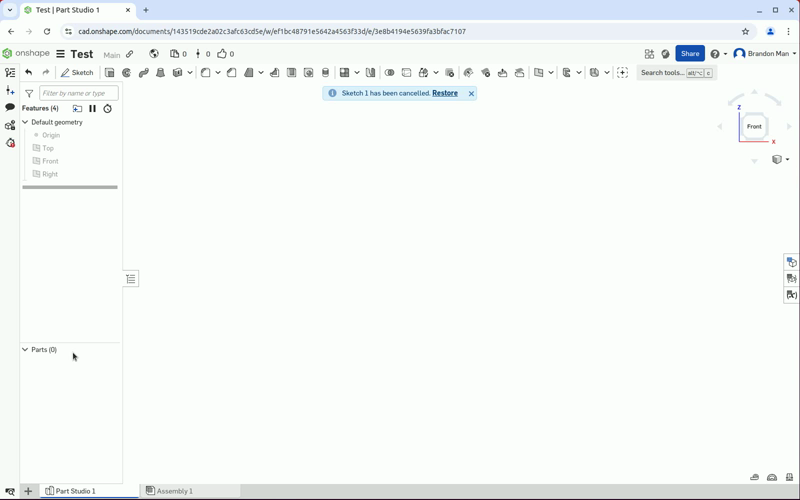
mouse_move(73, 352)
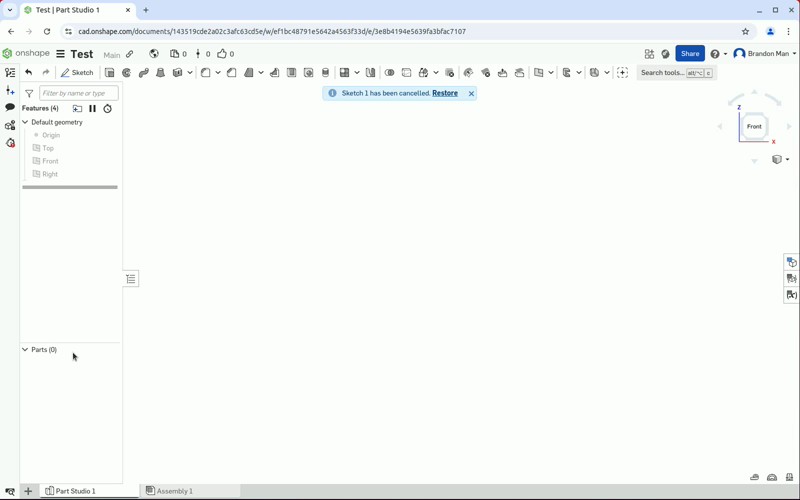
key(shift+y)
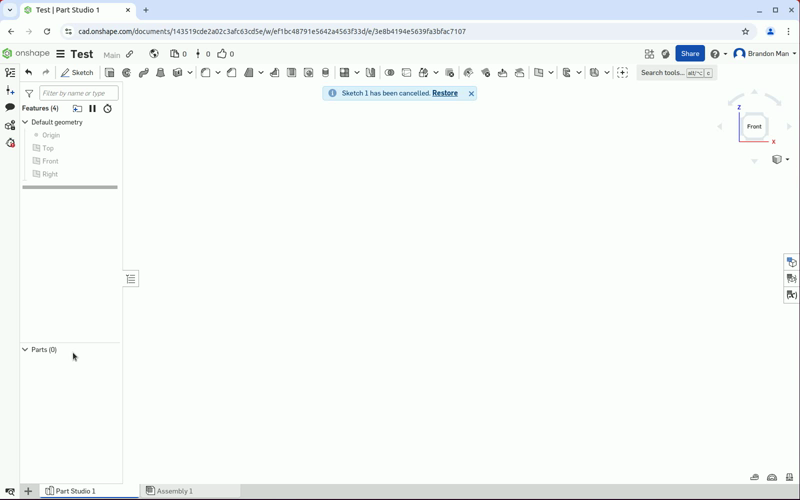
key(shift+s)
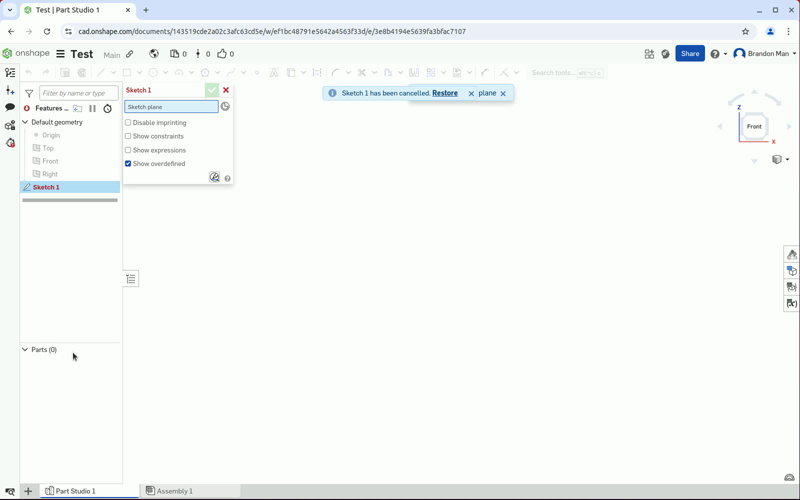
mouse_move(73, 163)
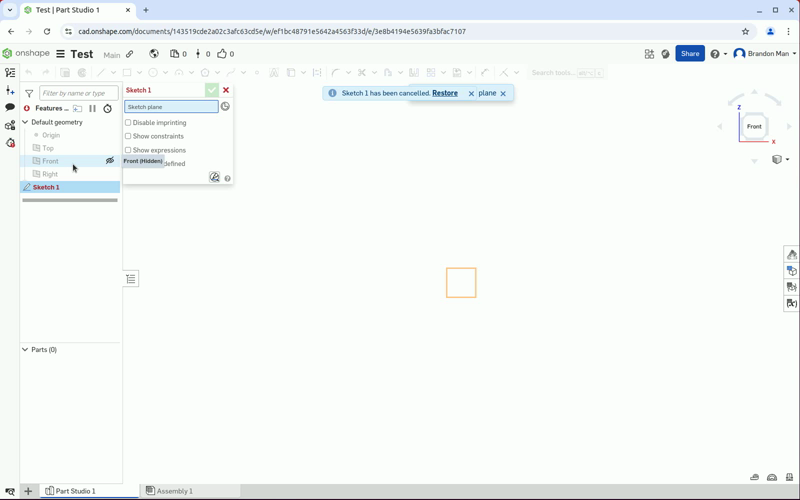
click(73, 163)
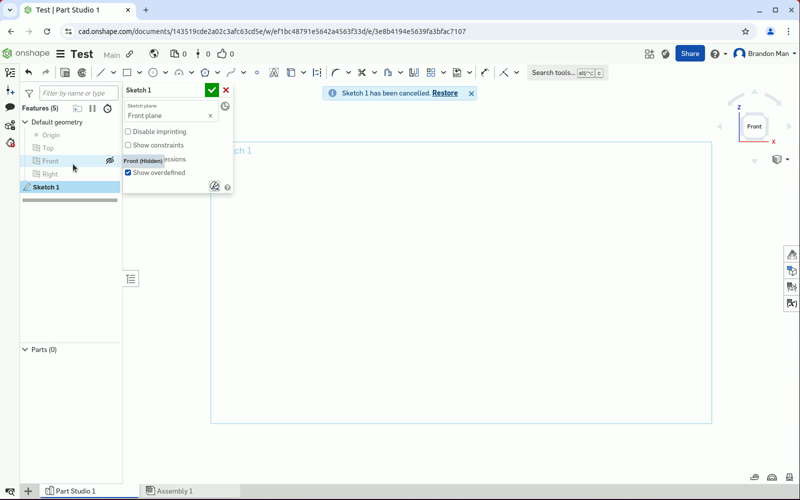
mouse_move(73, 352)
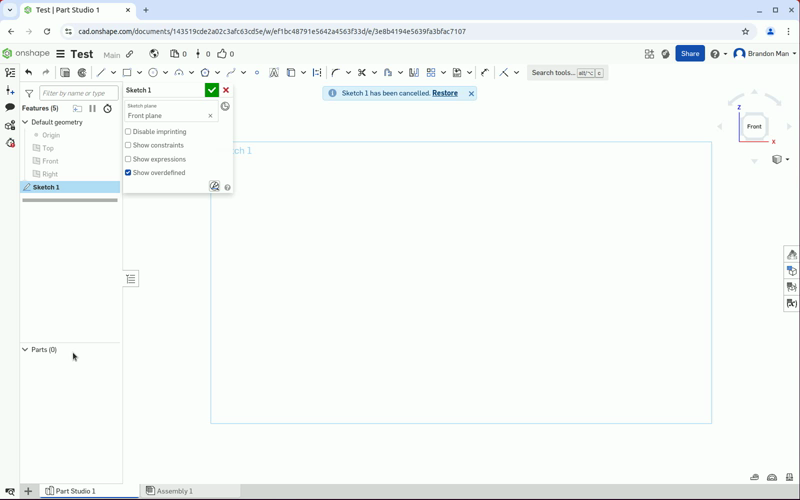
key(y)
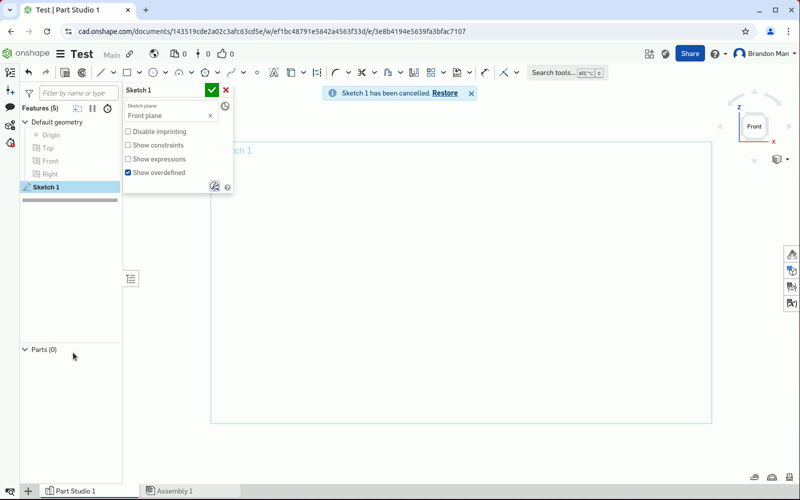
key(l)
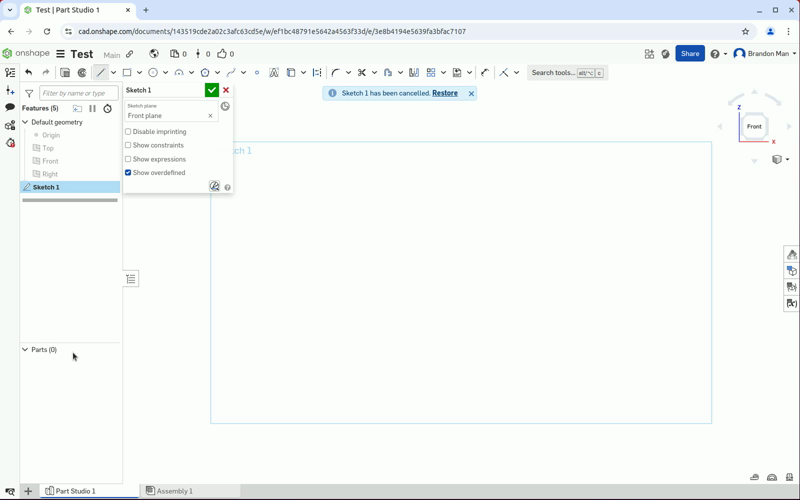
key_down(shift)
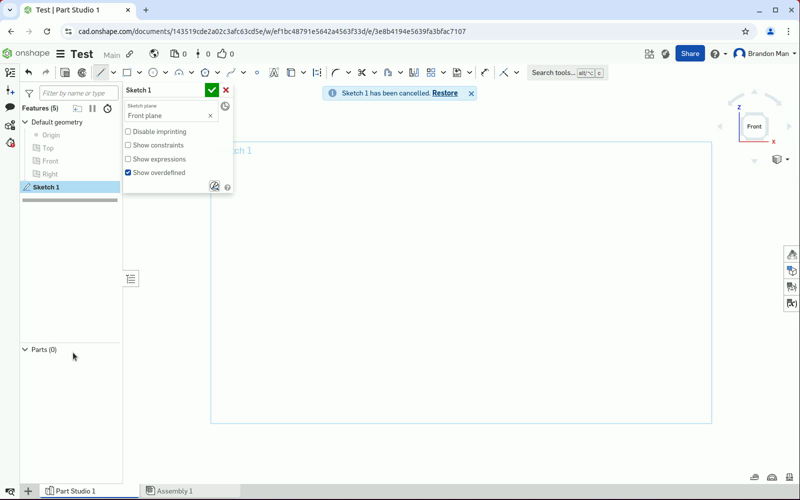
mouse_move(460, 282)
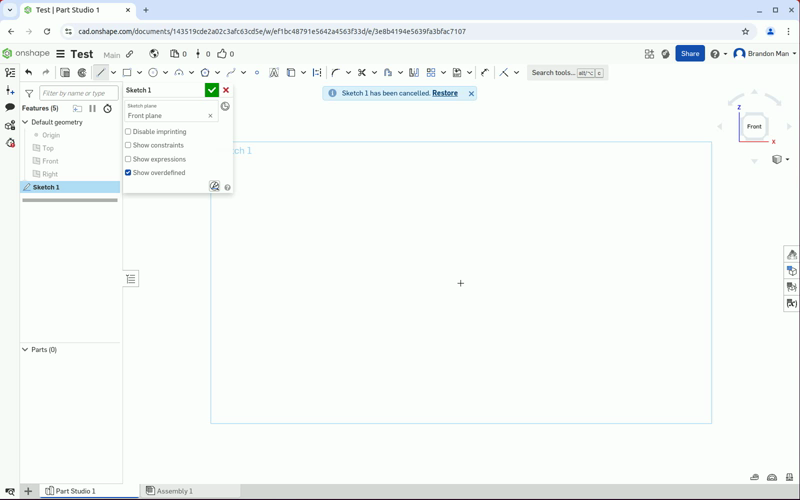
click(460, 282)
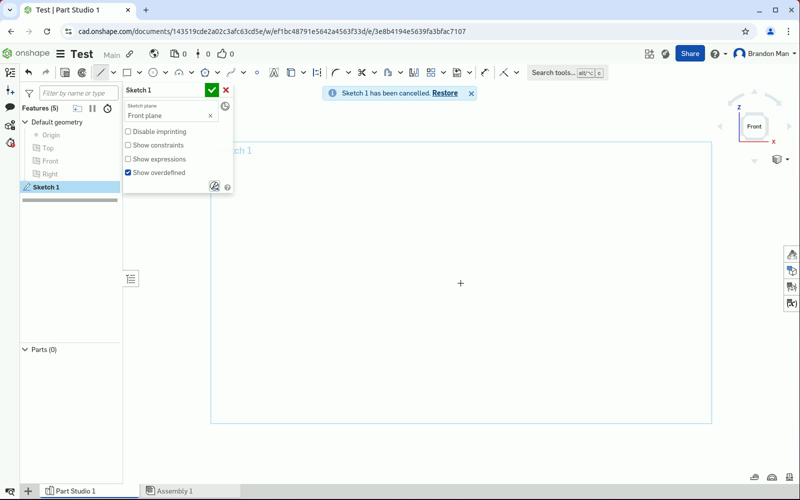
key_up(shift)
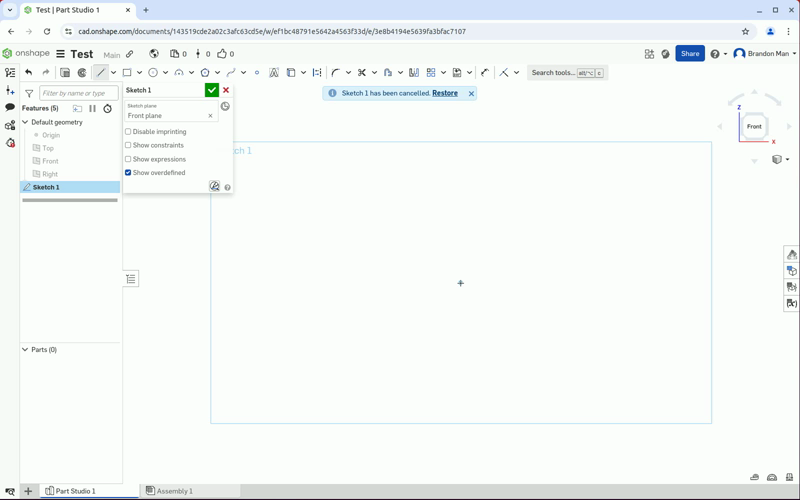
key_down(shift)
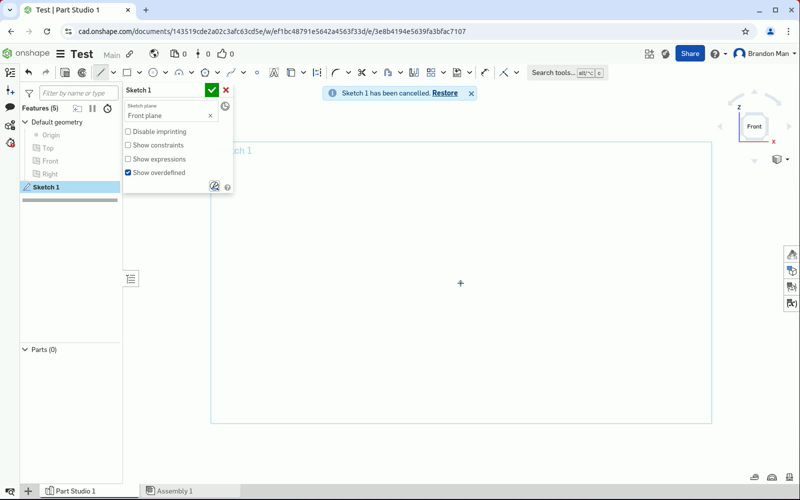
mouse_move(573, 282)
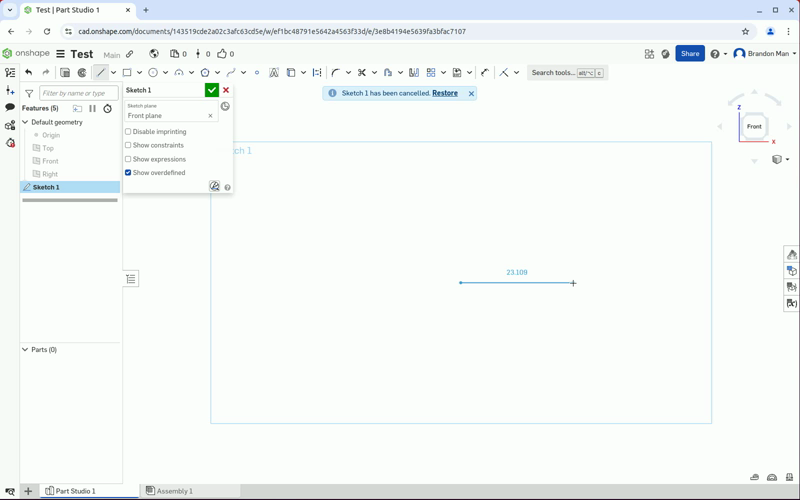
click(573, 282)
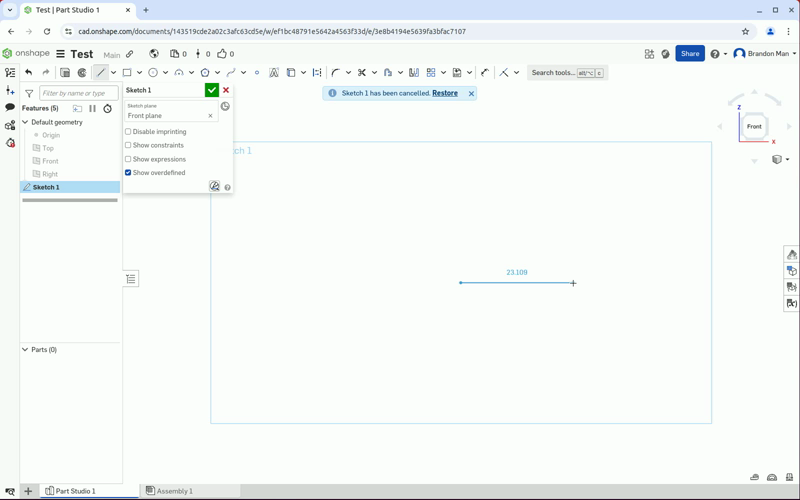
key_up(shift)
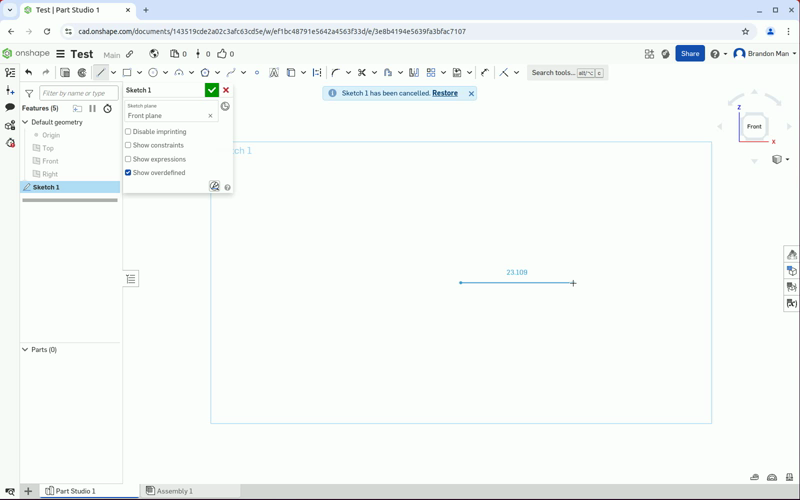
key_down(shift)
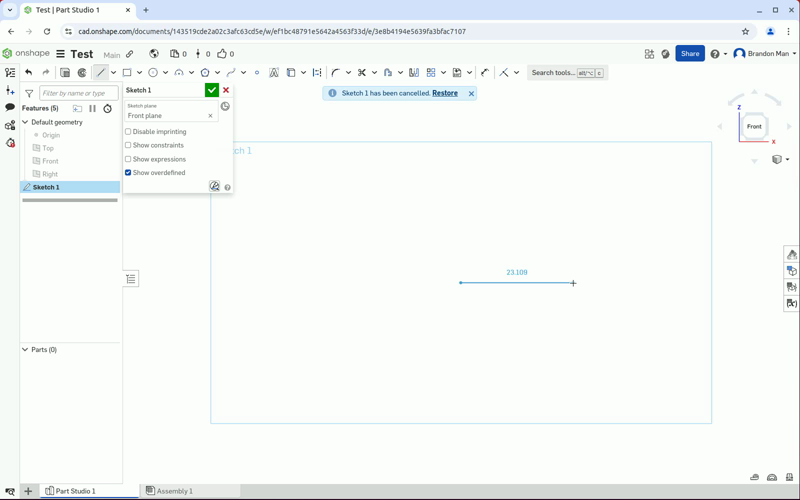
mouse_move(573, 215)
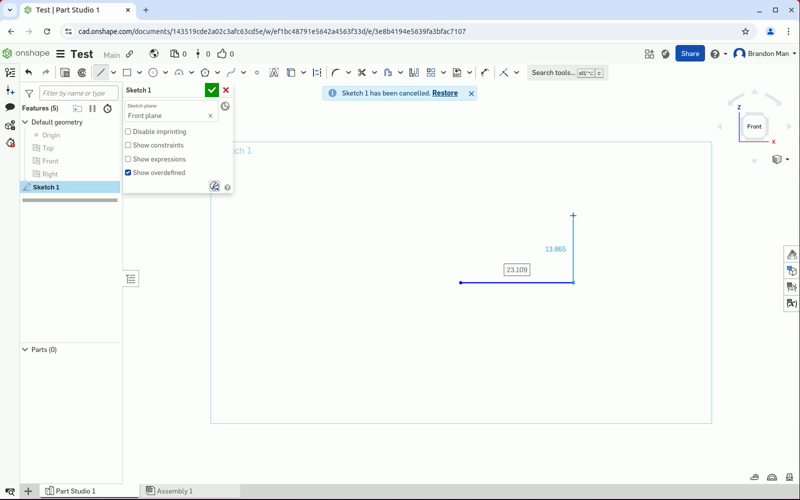
click(573, 215)
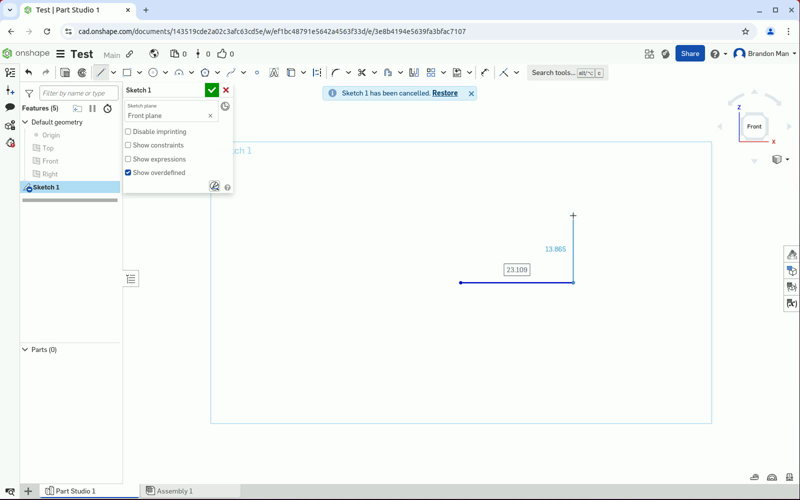
key_up(shift)
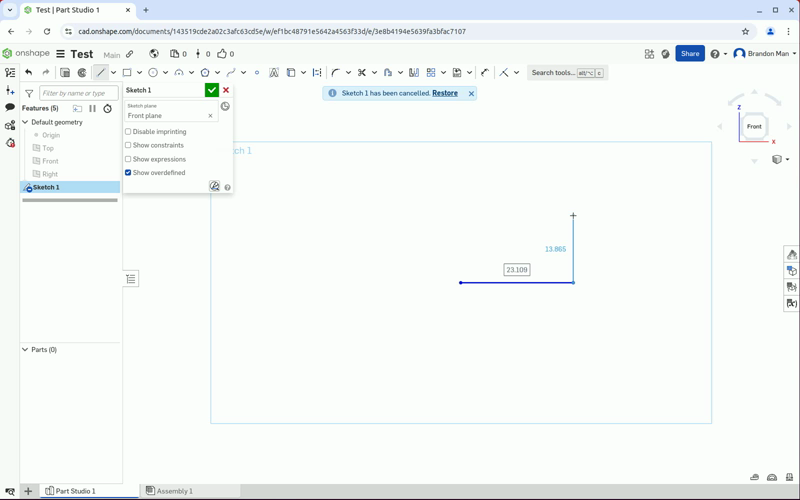
key_down(shift)
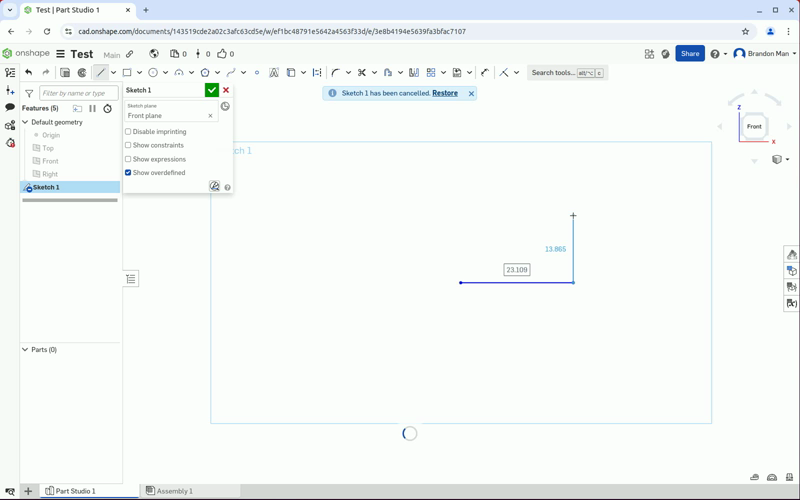
mouse_move(460, 215)
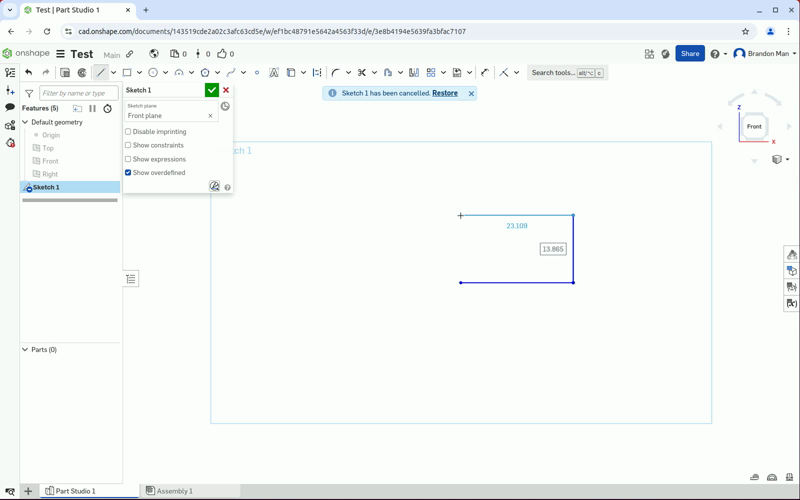
click(460, 215)
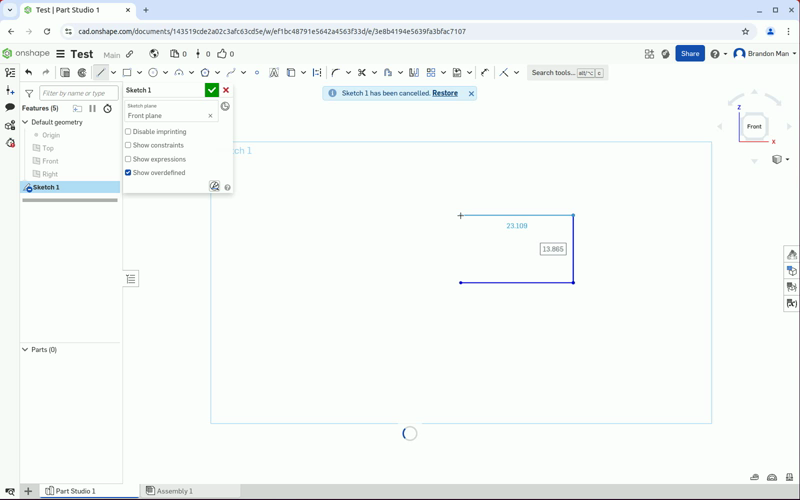
key_up(shift)
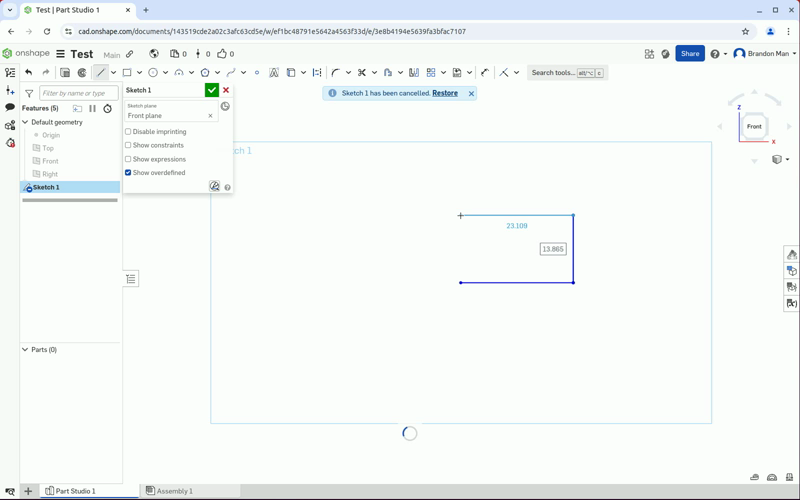
key_down(shift)
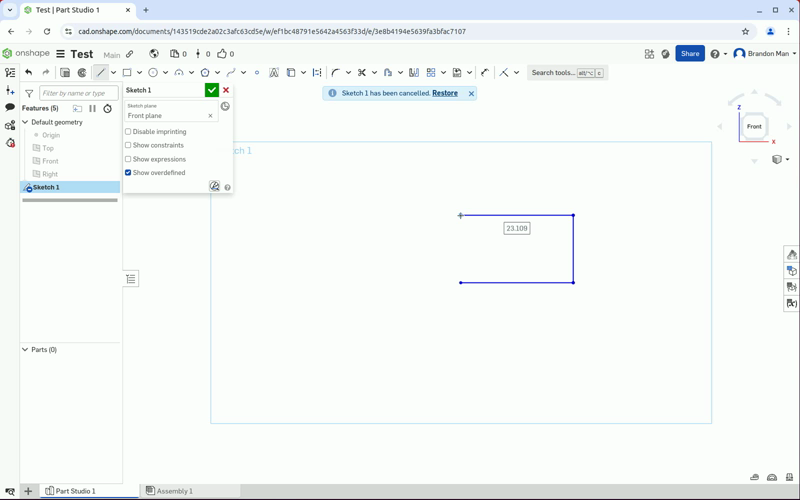
mouse_move(460, 282)
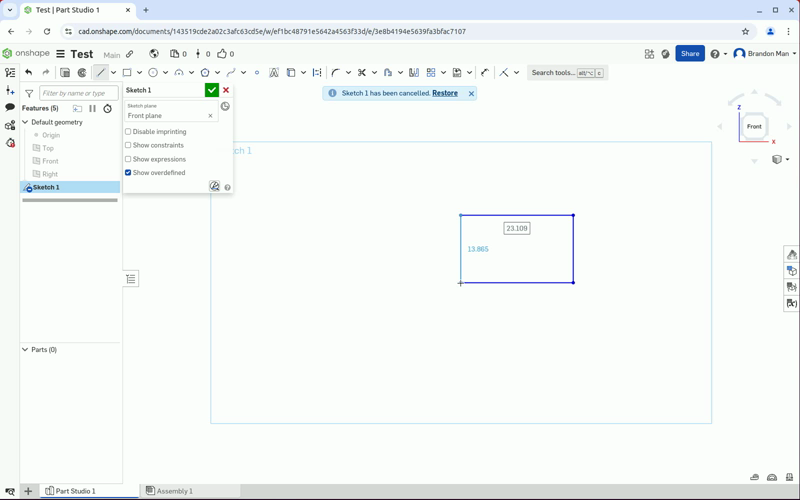
key_up(shift)
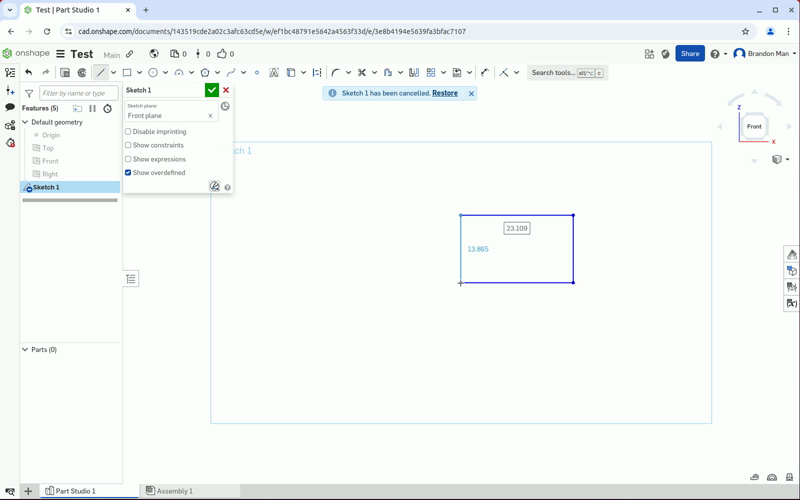
click(460, 282)
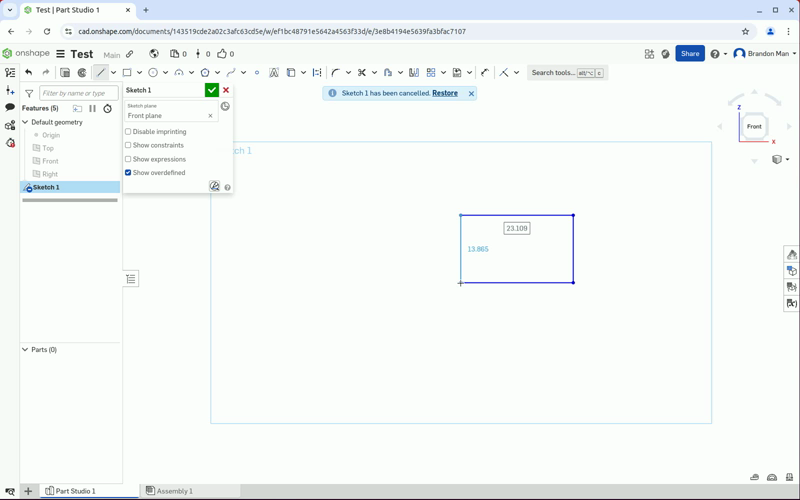
key(esc)
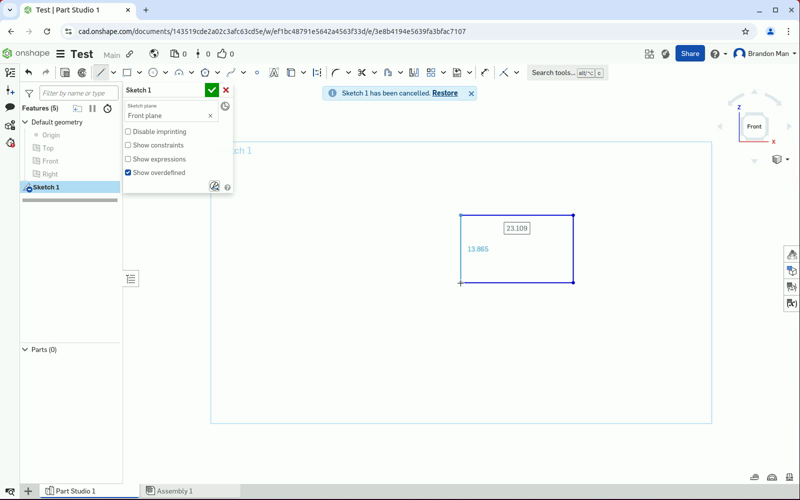
mouse_move(500, 260)
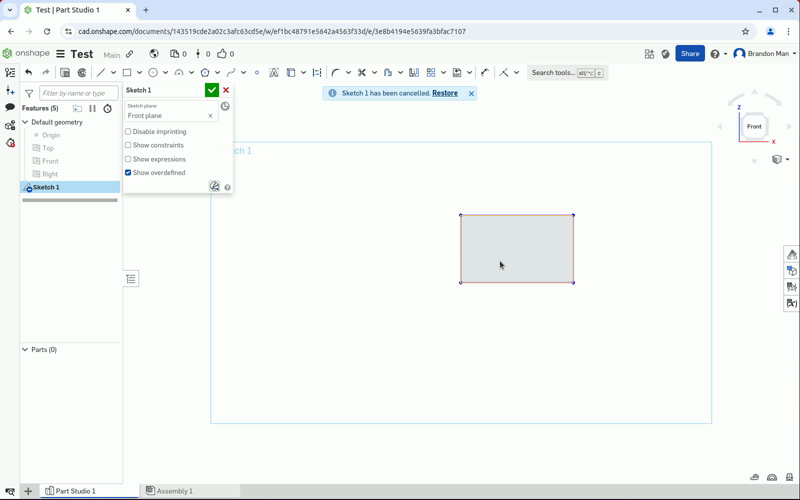
click(500, 260)
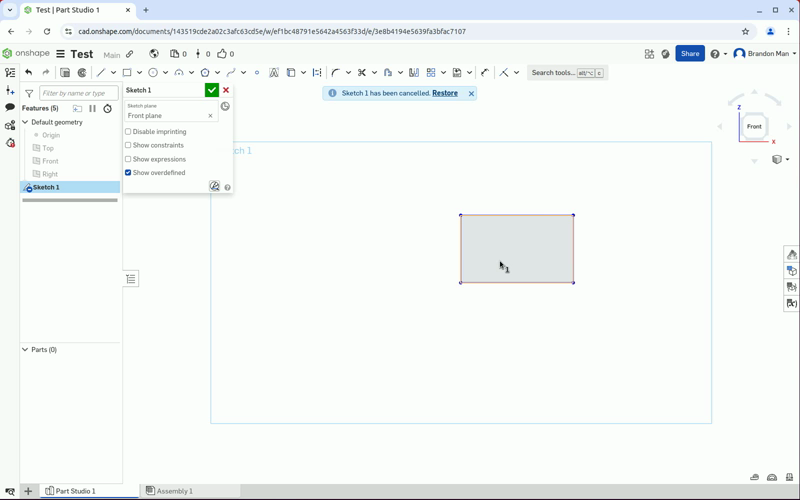
mouse_move(73, 352)
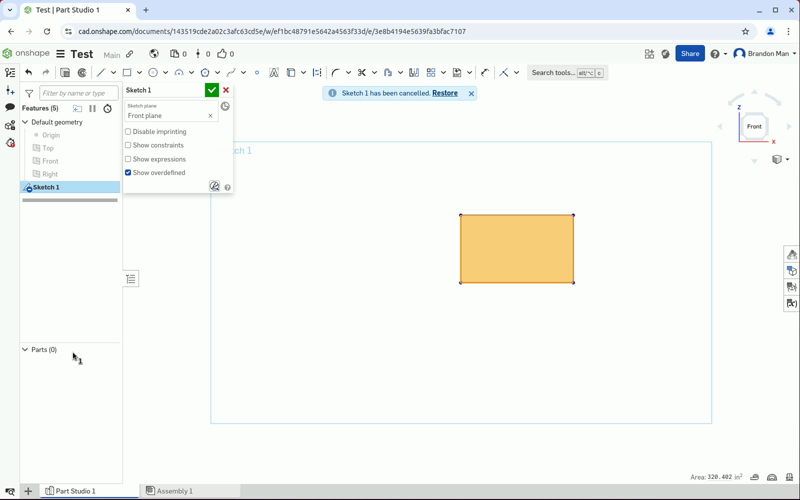
key(shift+y)
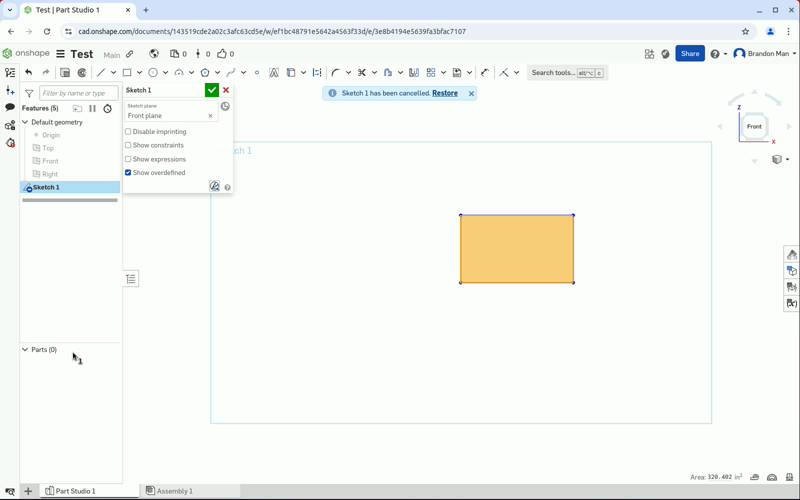
key(shift+e)
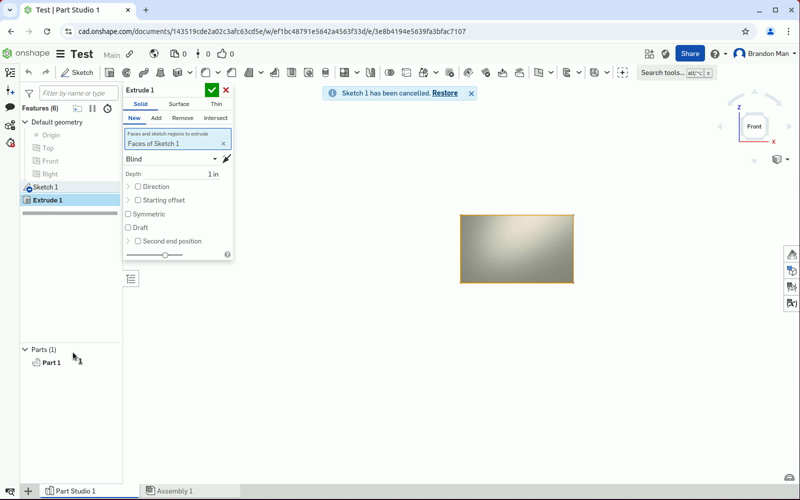
mouse_move(143, 106)
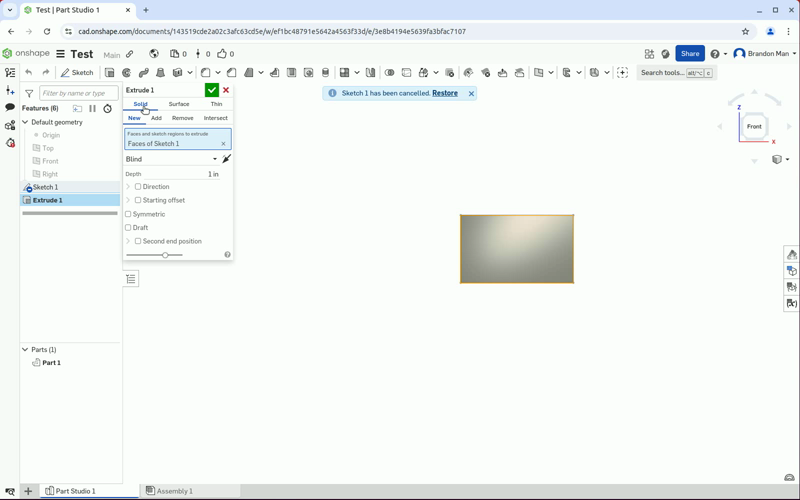
click(143, 106)
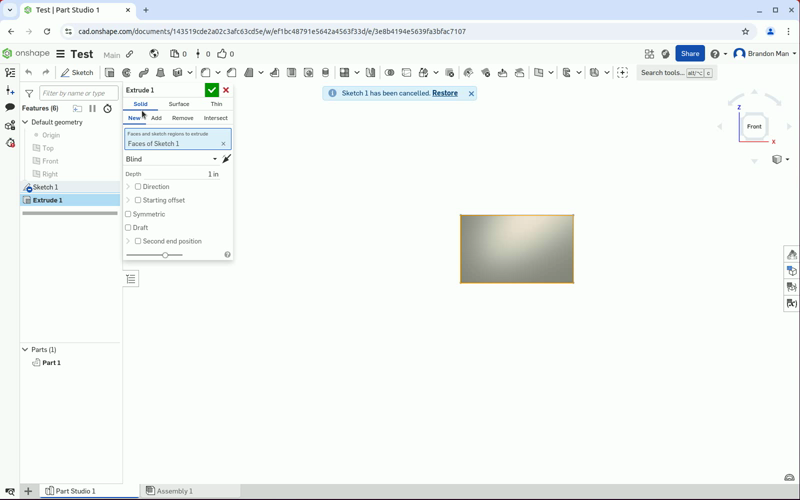
mouse_move(137, 120)
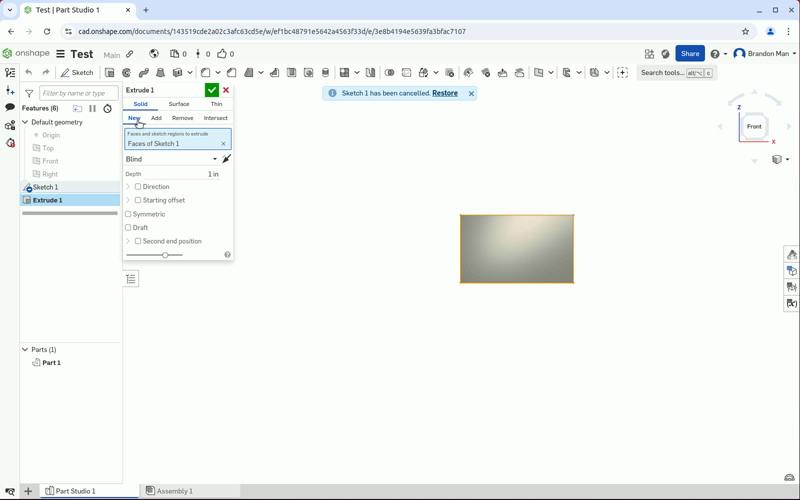
click(137, 120)
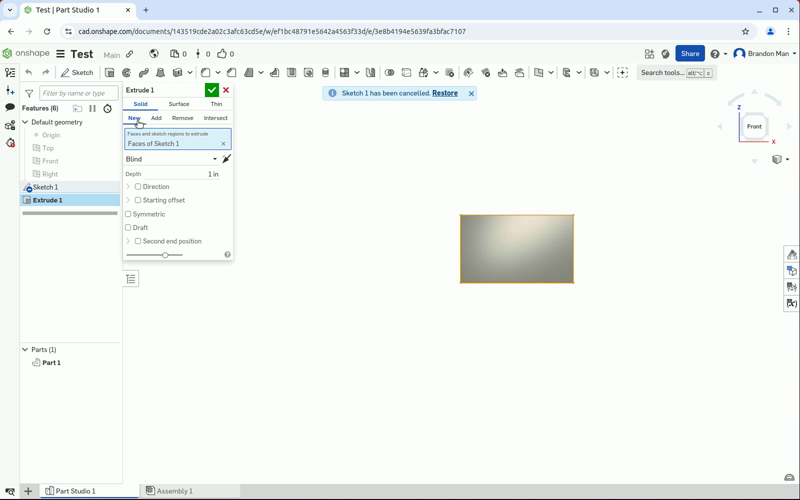
key(tab, 4)
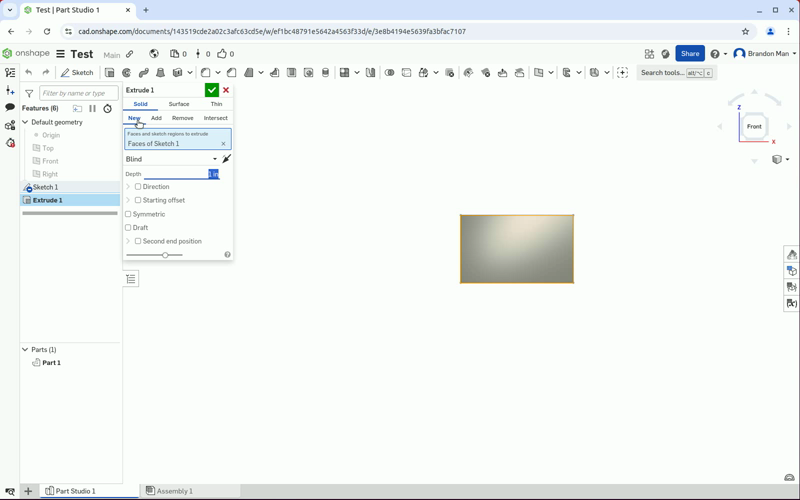
text(9.147)
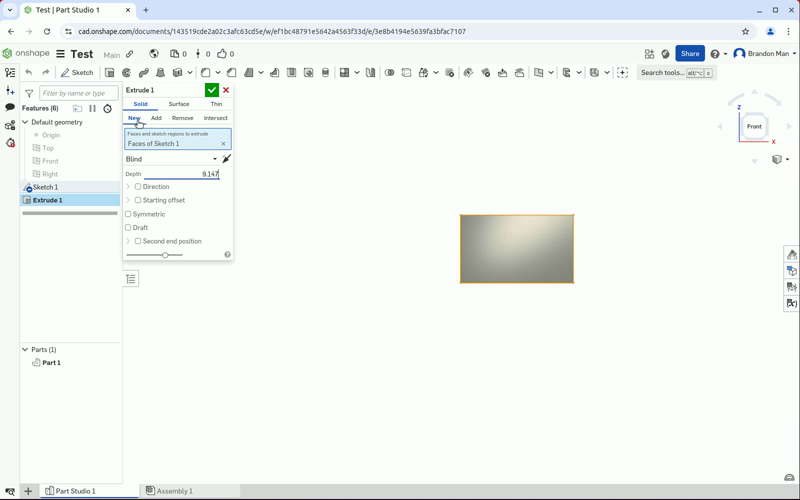
key(enter)
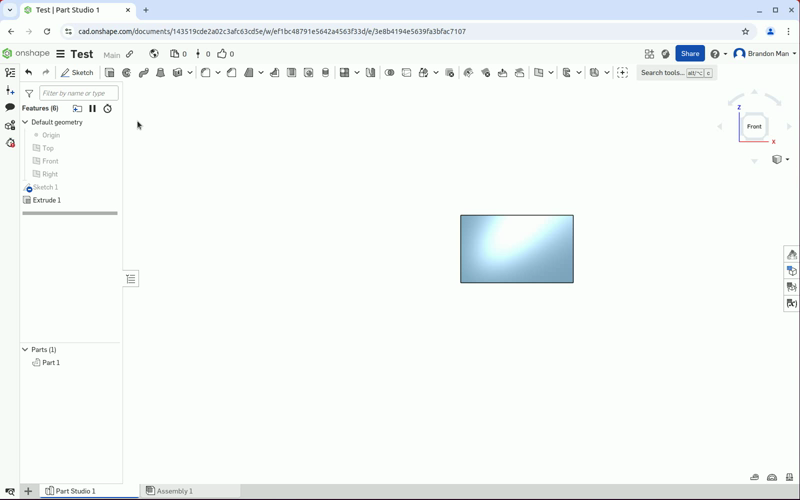
key(shift+h)
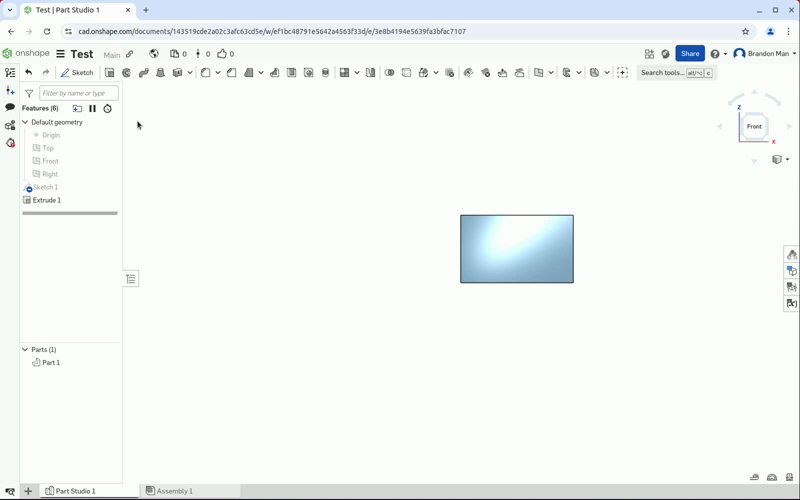
key(shift+h)
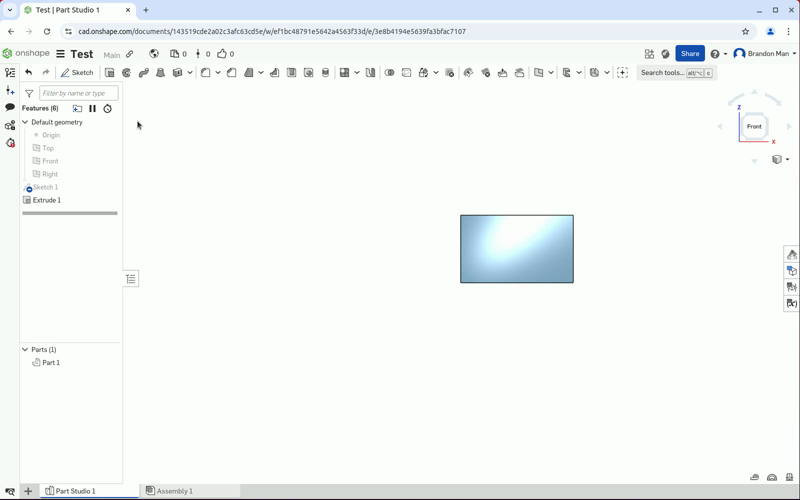
mouse_move(73, 189)
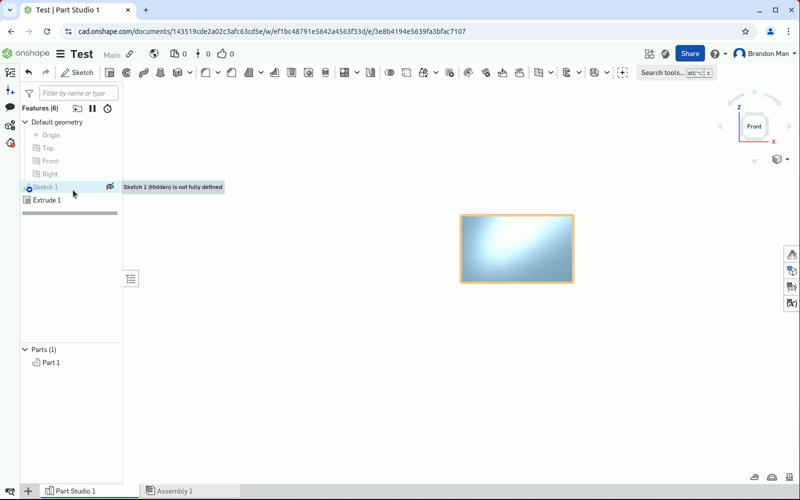
click(73, 189)
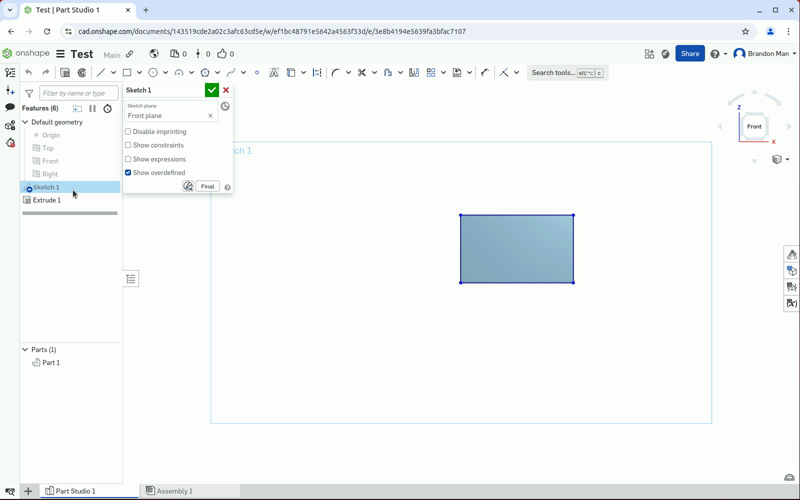
mouse_move(229, 92)
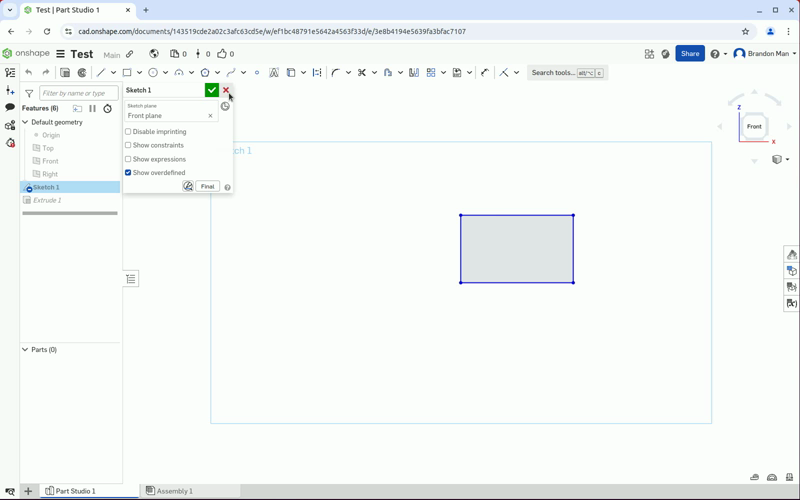
click(229, 92)
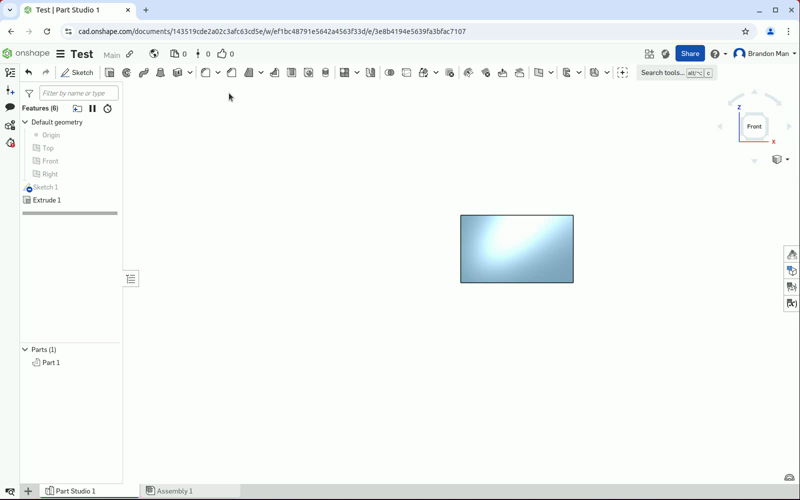
mouse_move(541, 75)
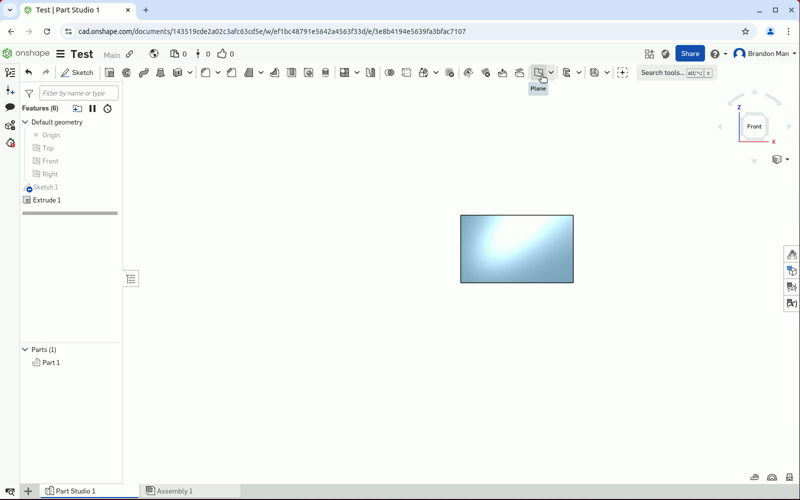
click(541, 75)
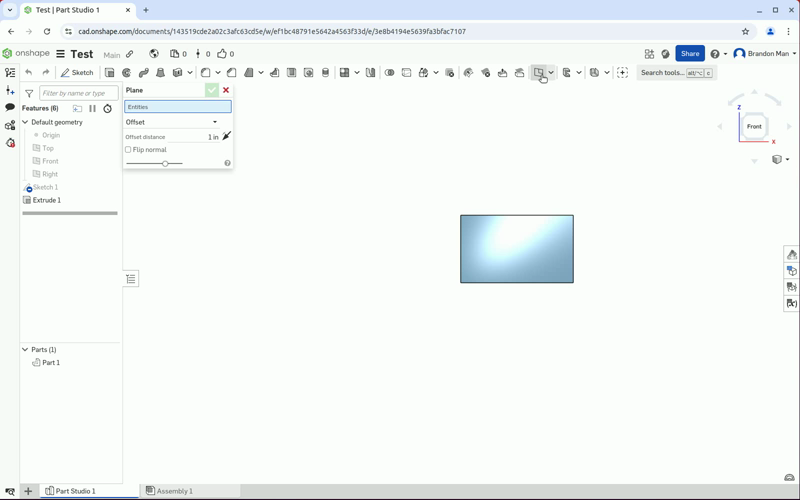
mouse_move(73, 163)
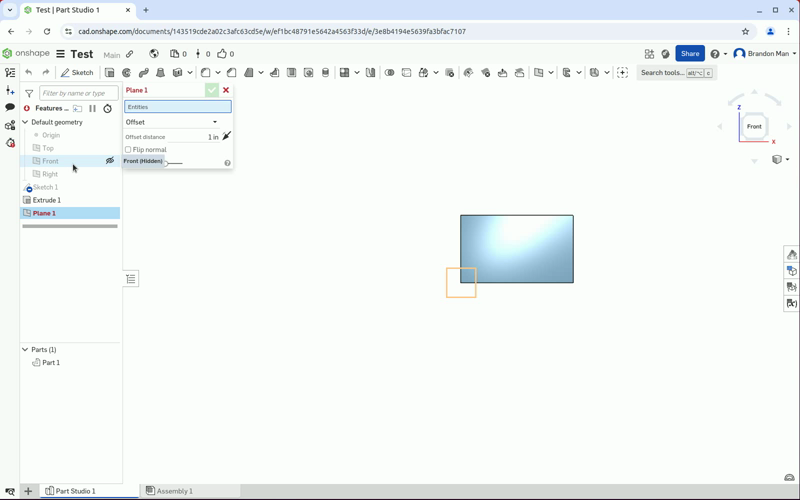
click(73, 163)
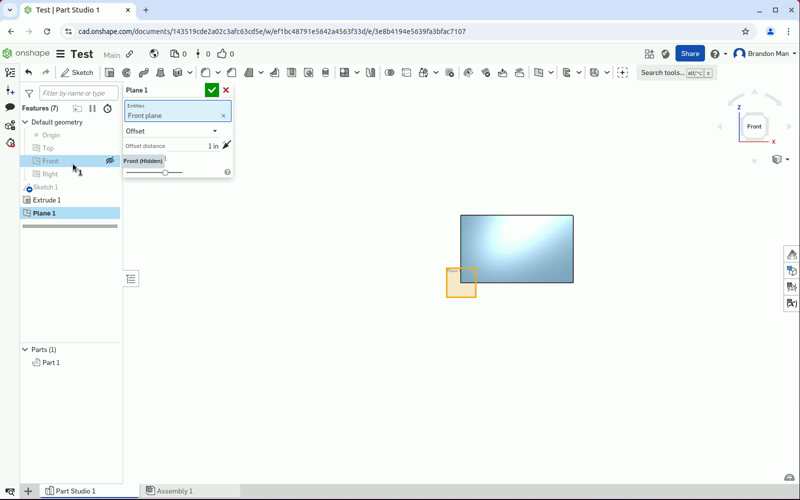
key(tab, 2)
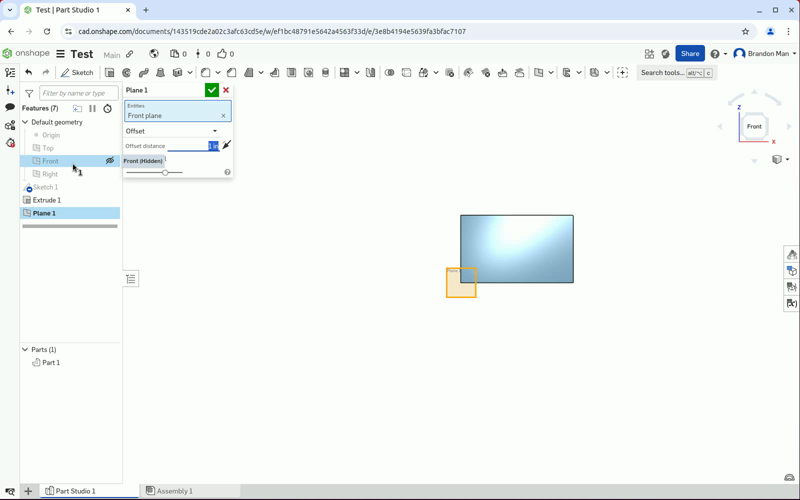
text(9.151)
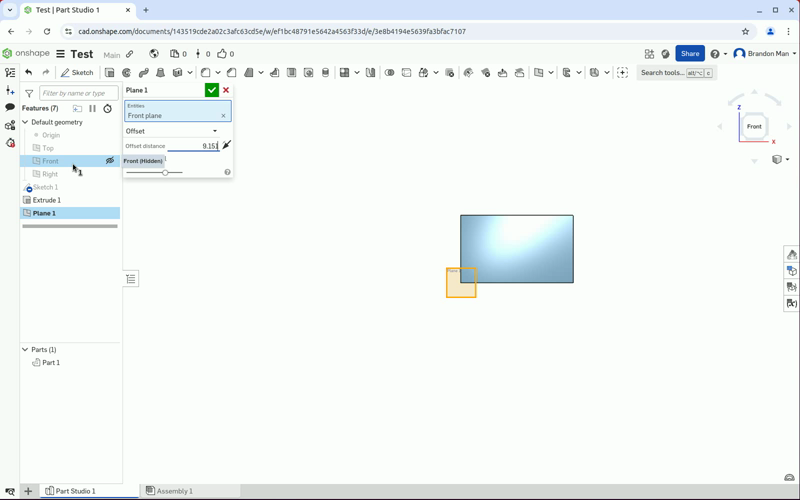
key(enter, 2)
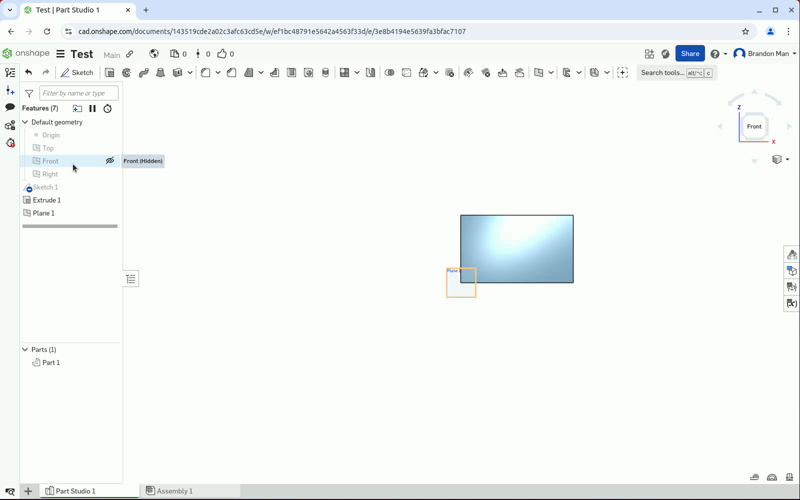
key(shift+s)
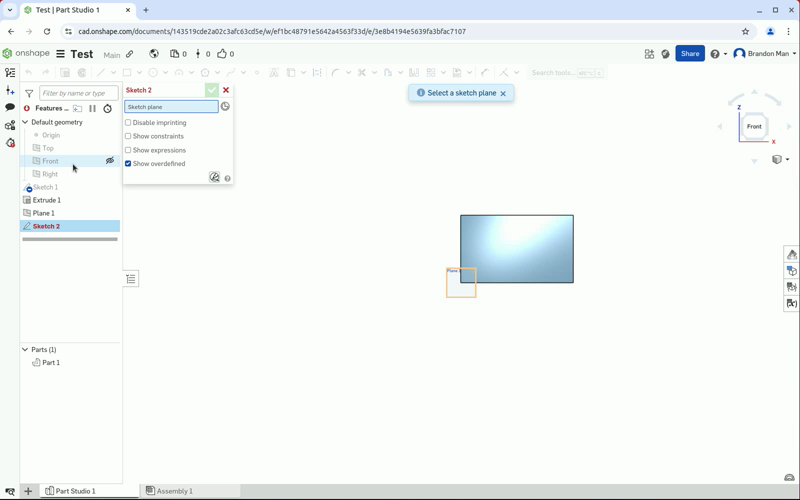
mouse_move(73, 215)
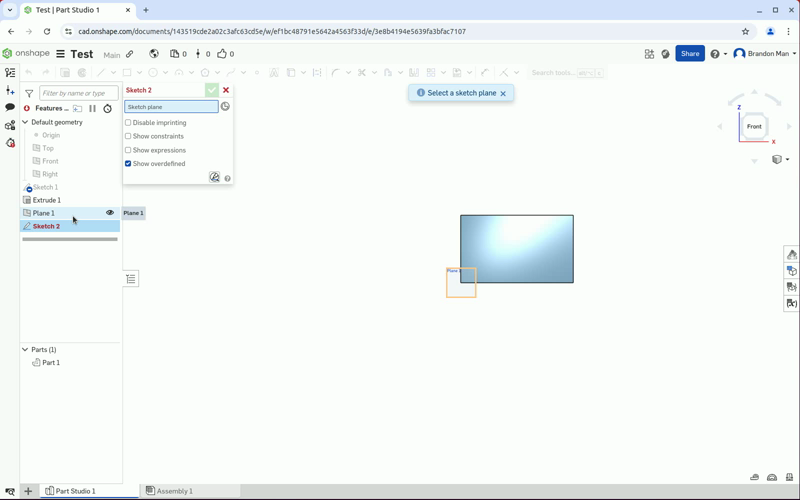
click(73, 215)
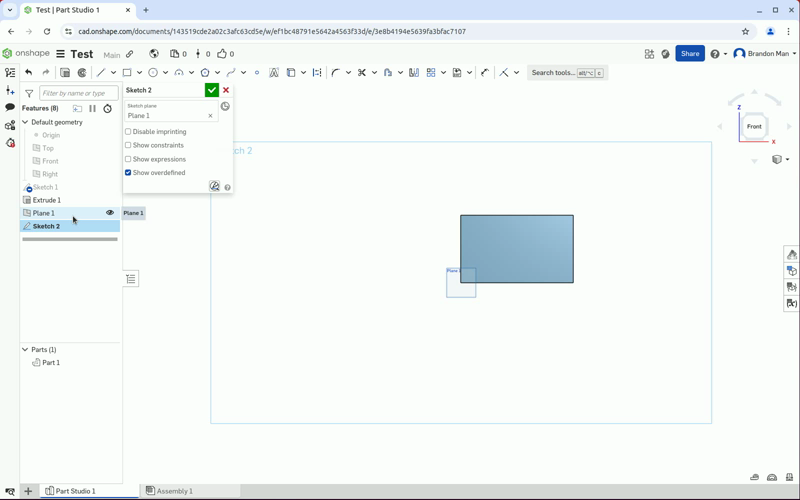
mouse_move(73, 352)
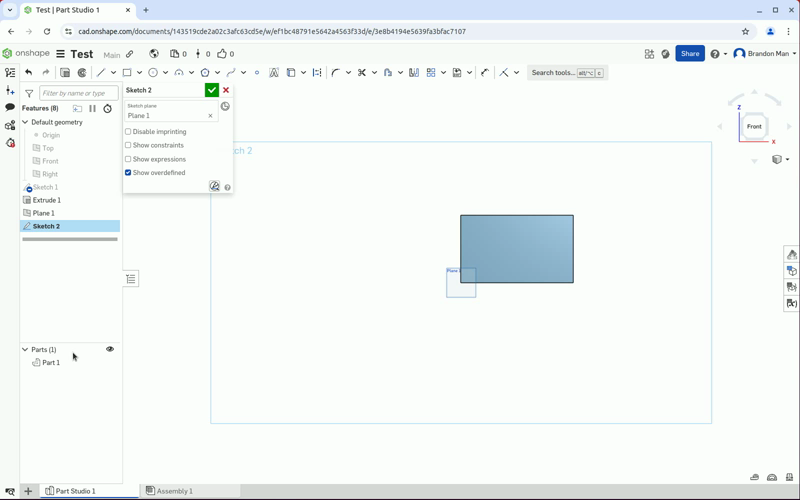
key(y)
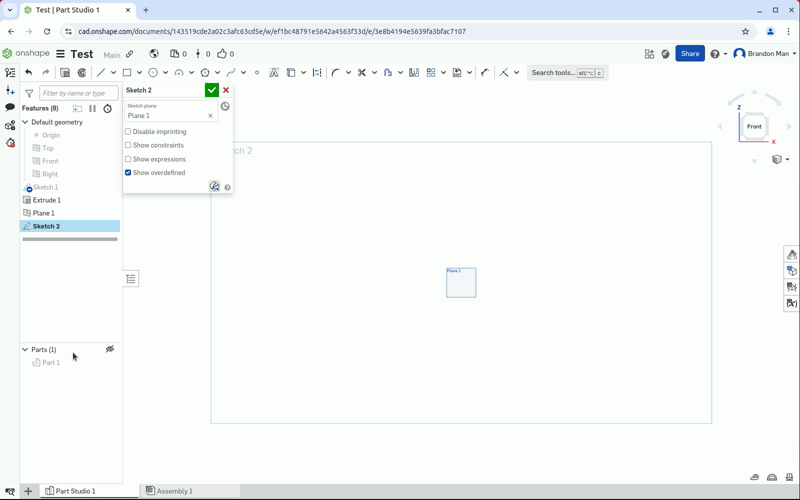
key(a)
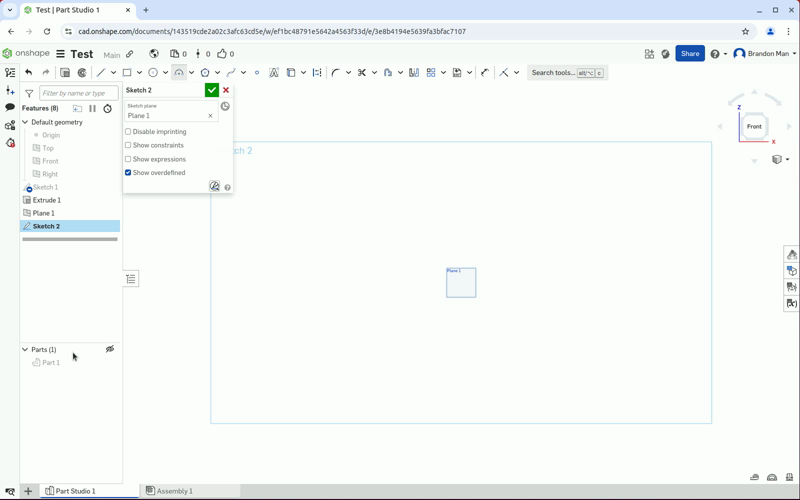
key_down(shift)
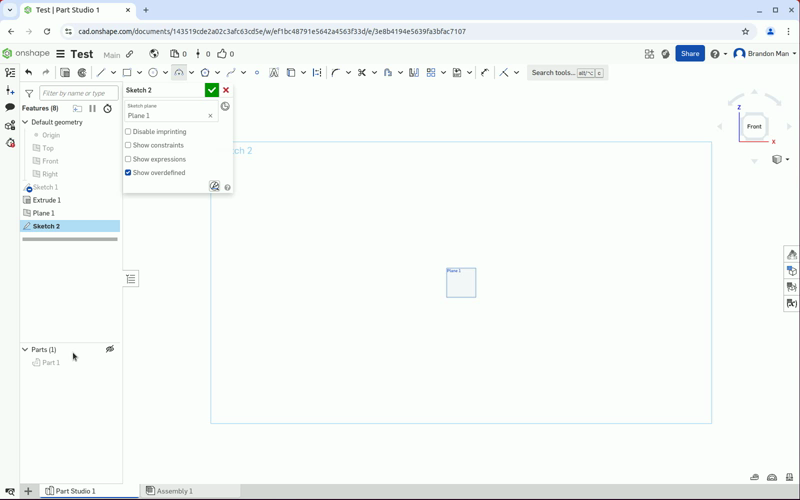
mouse_move(484, 215)
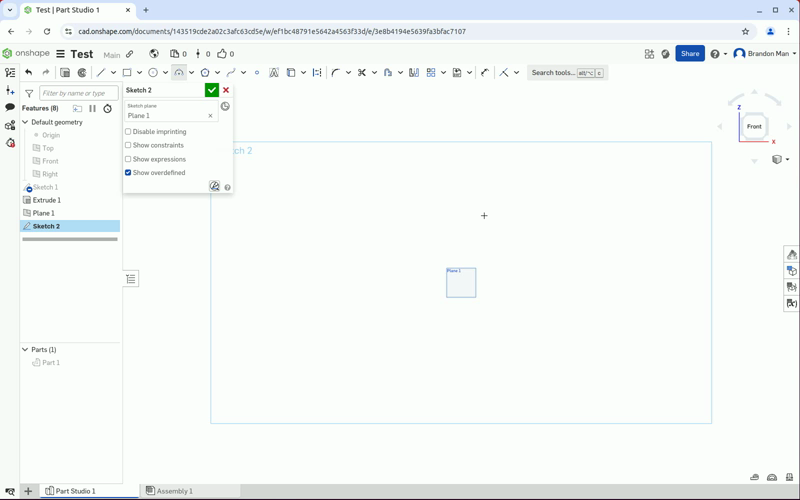
click(484, 215)
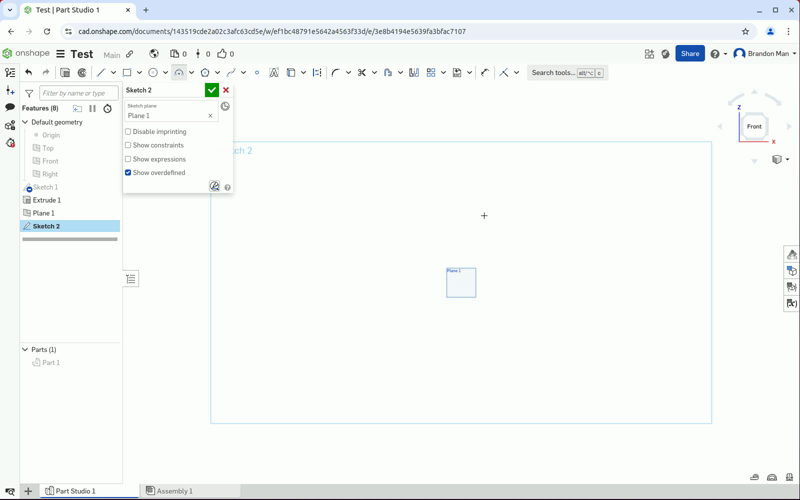
key_up(shift)
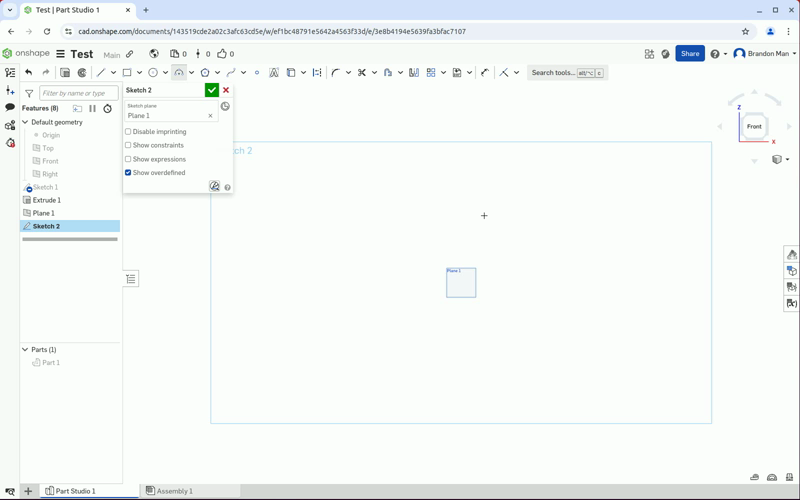
key_down(shift)
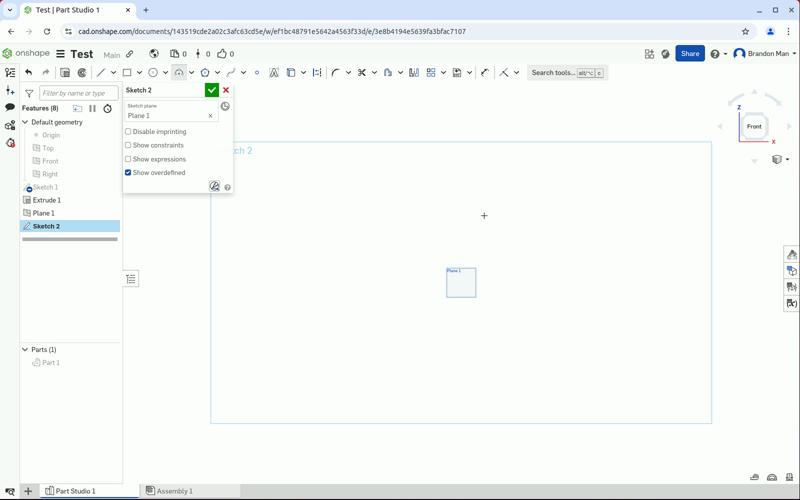
mouse_move(549, 215)
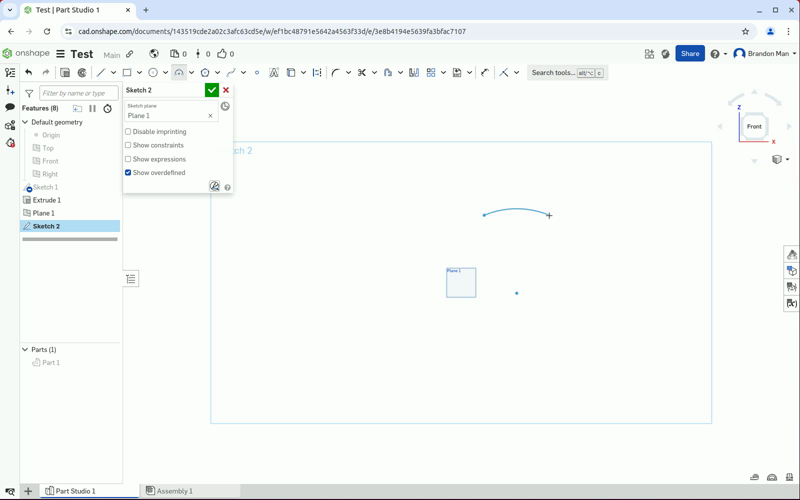
click(549, 215)
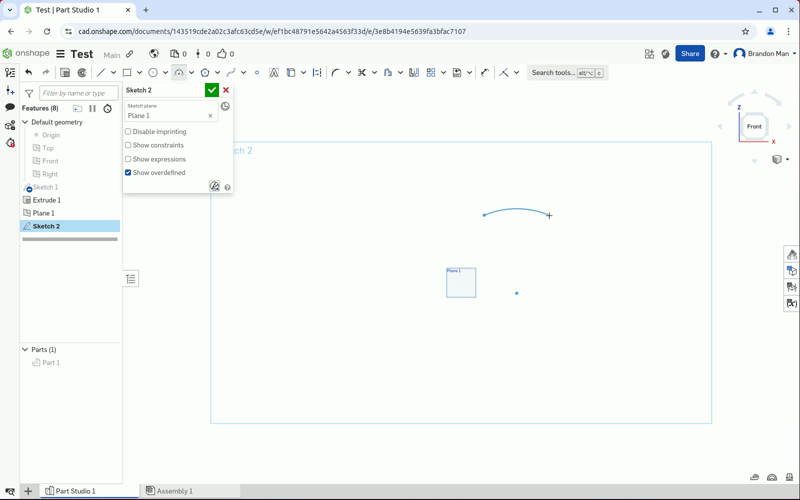
mouse_move(516, 247)
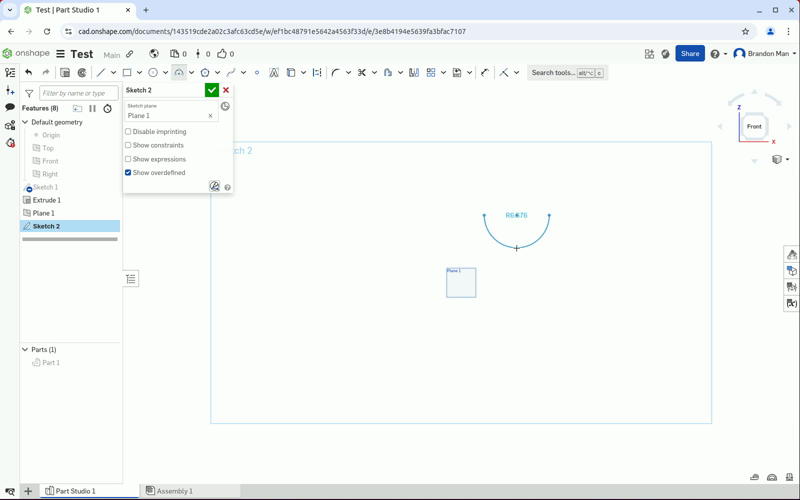
click(516, 247)
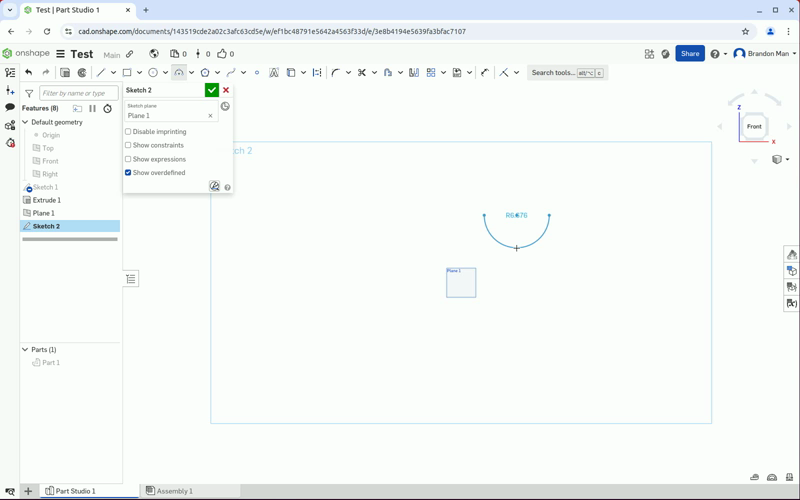
key_up(shift)
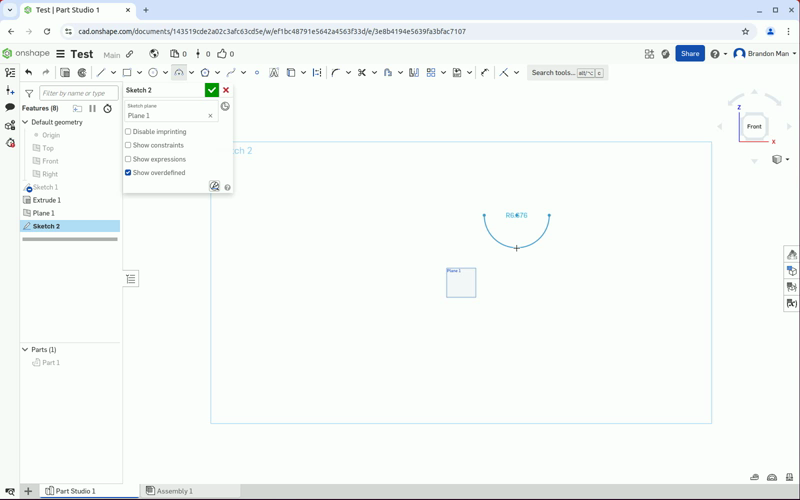
key(esc)
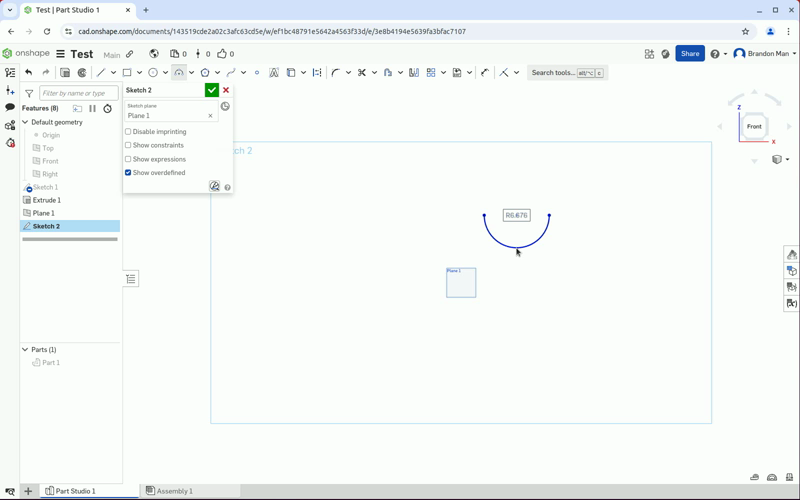
key(l)
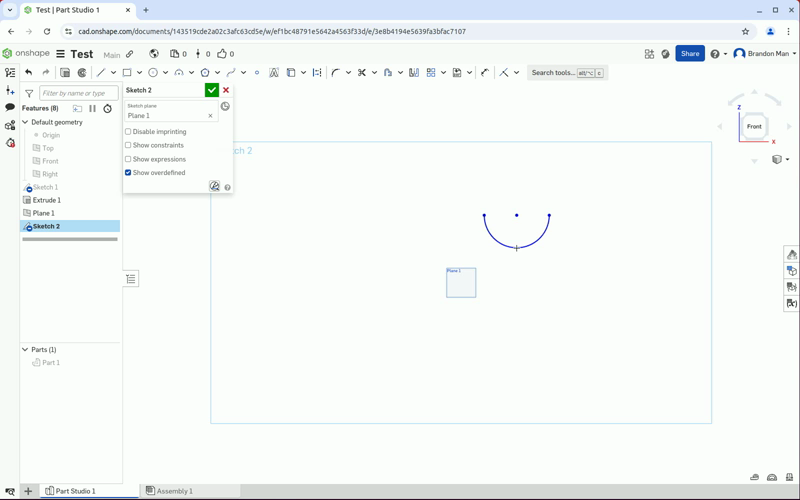
mouse_move(549, 215)
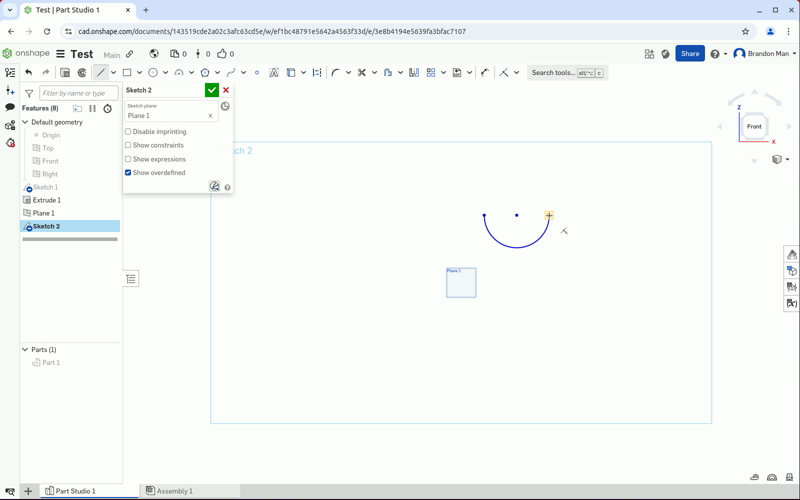
click(549, 215)
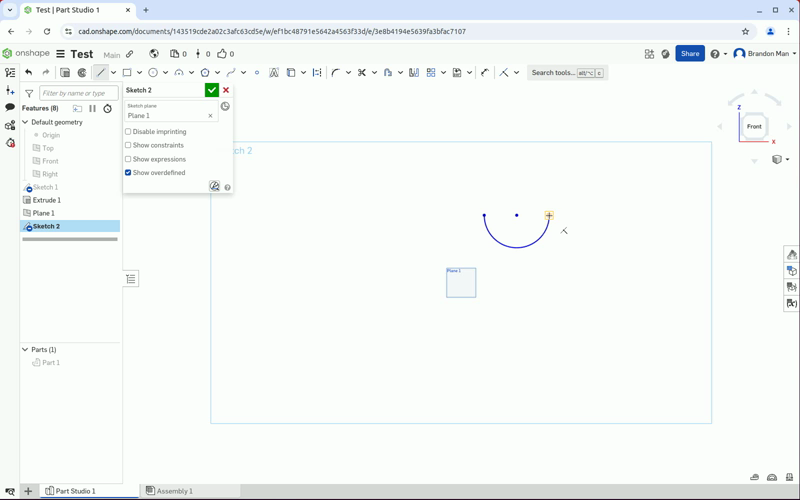
key_down(shift)
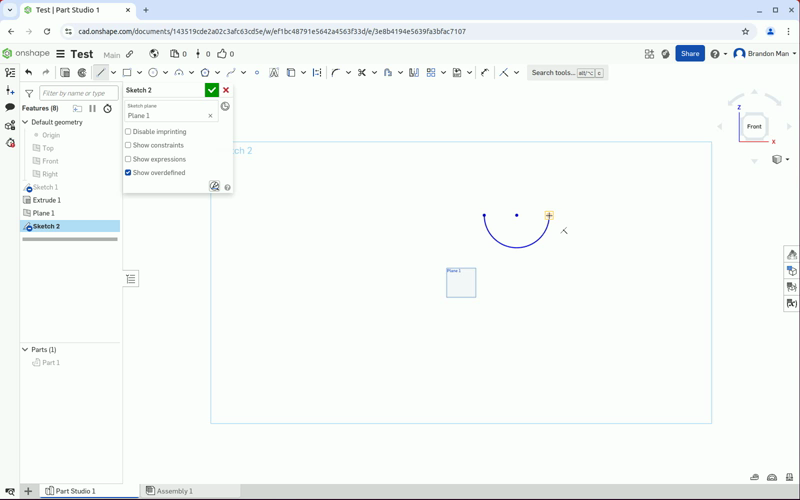
mouse_move(484, 215)
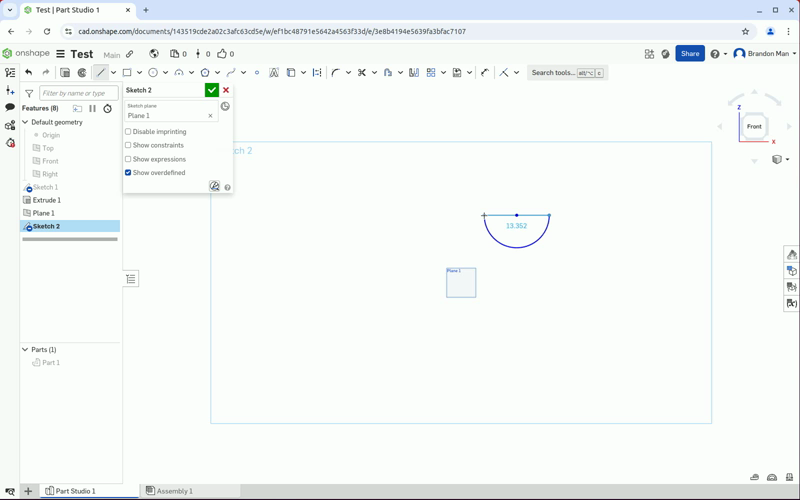
key_up(shift)
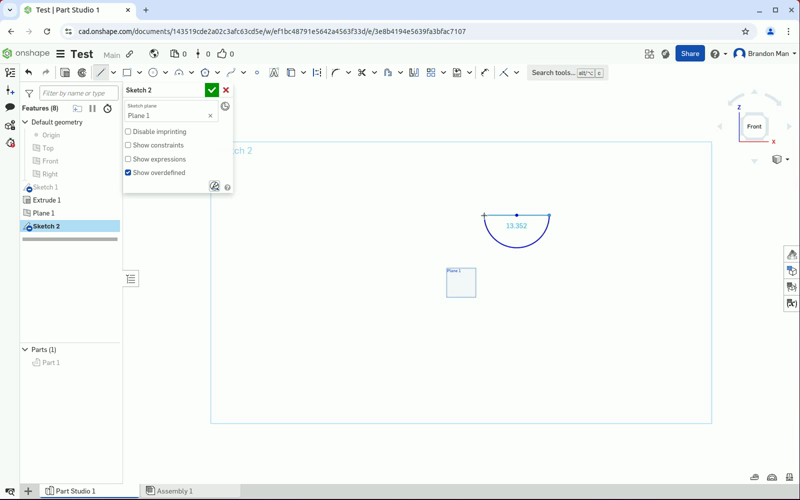
click(484, 215)
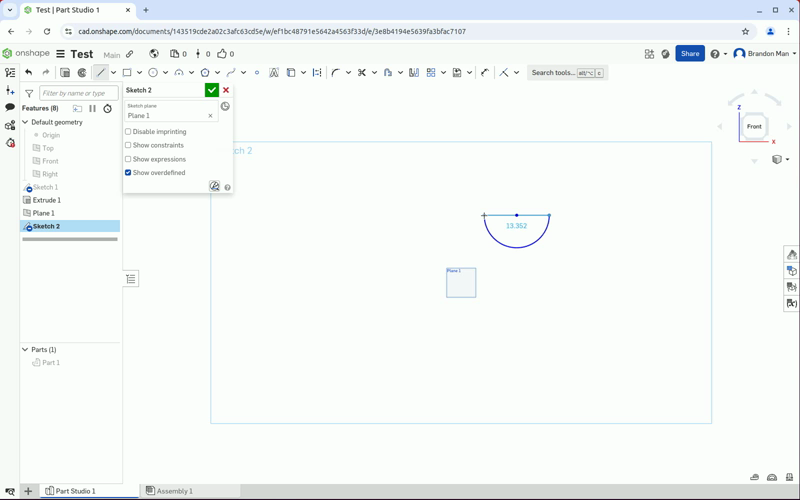
key(esc)
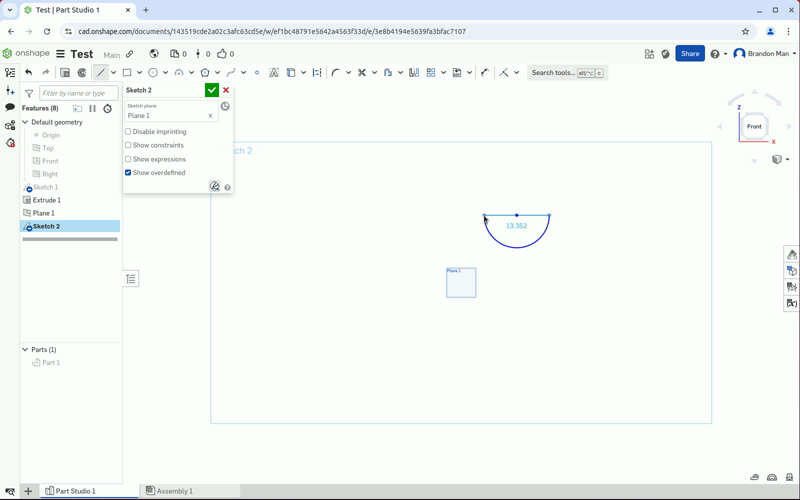
mouse_move(519, 226)
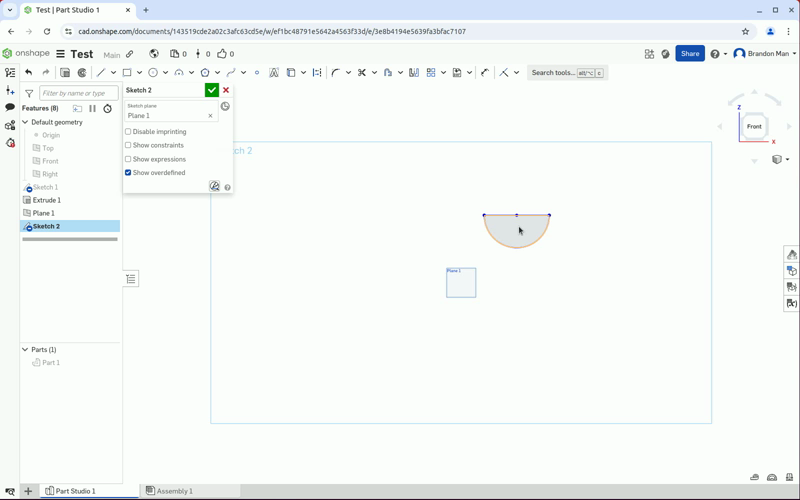
scroll(6)
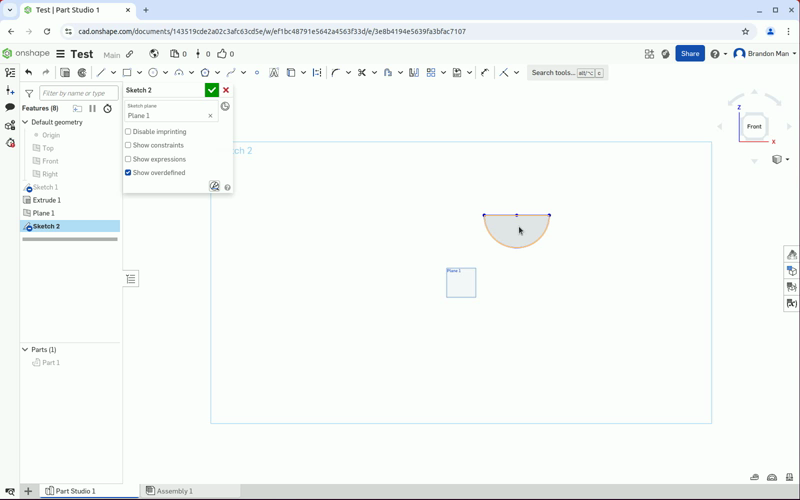
scroll(6)
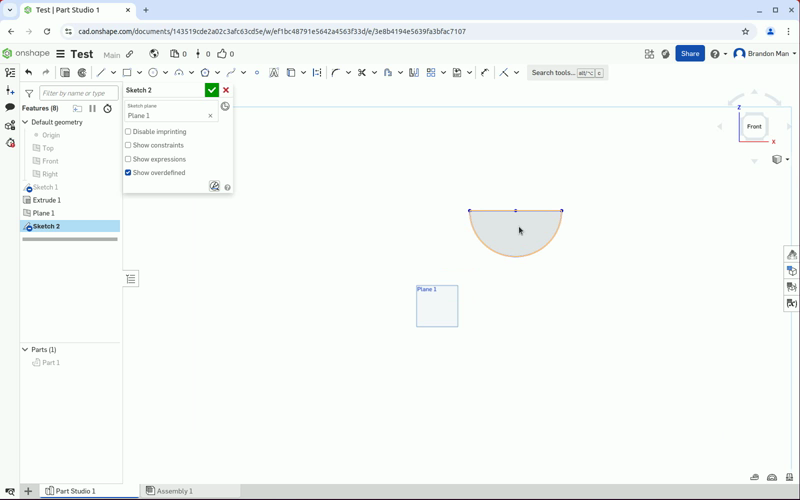
scroll(6)
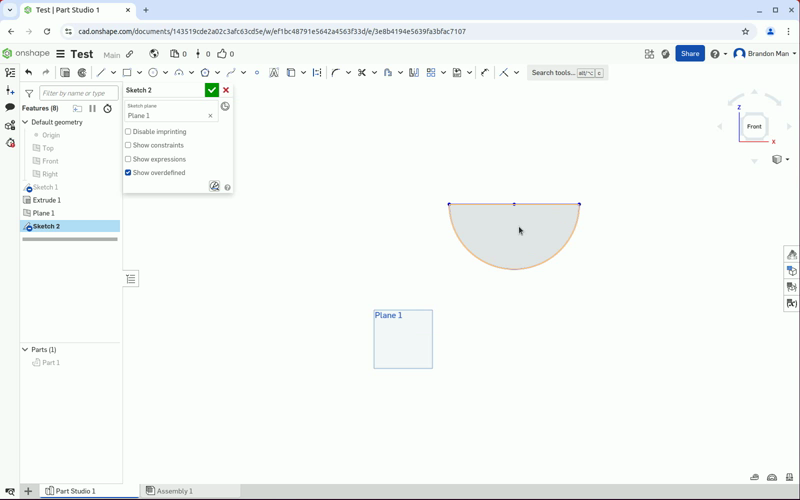
scroll(6)
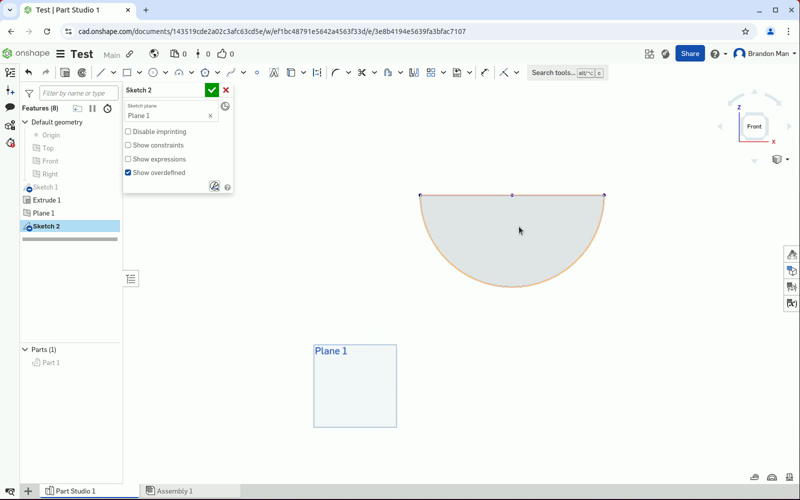
scroll(6)
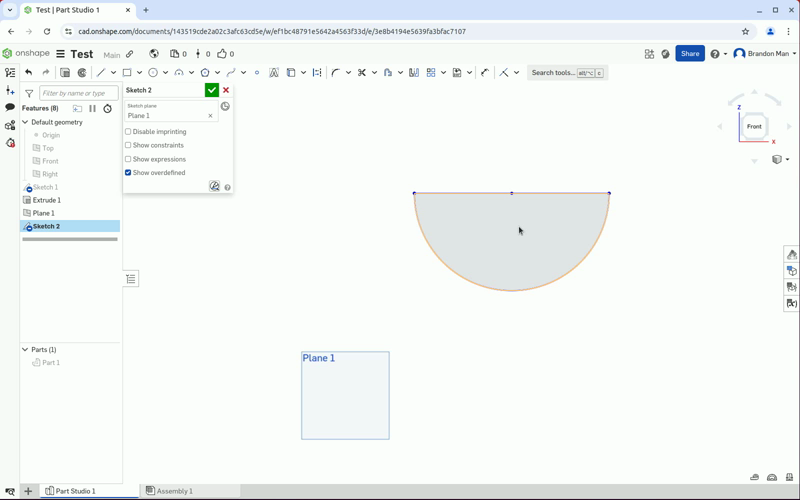
scroll(6)
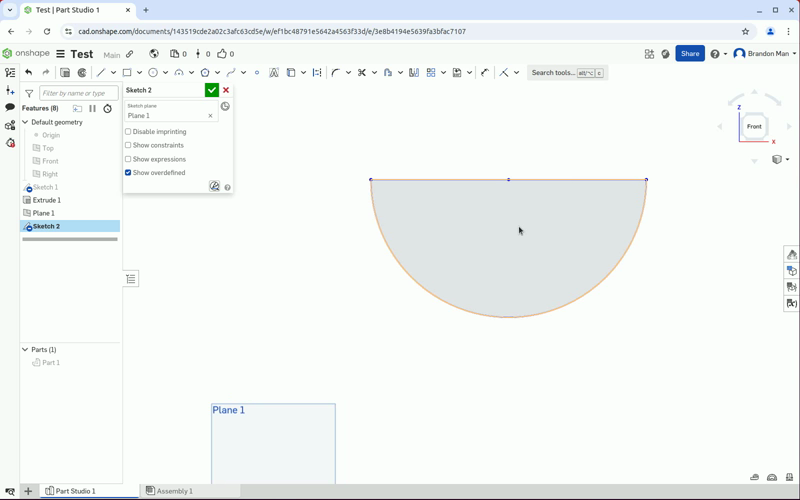
scroll(6)
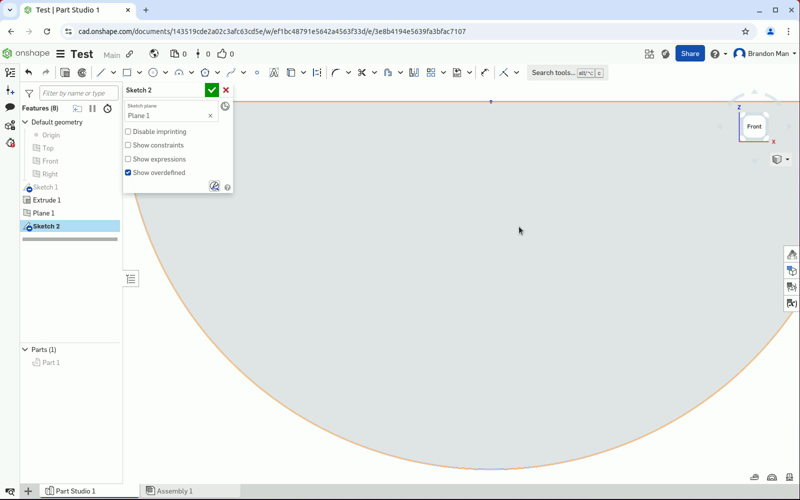
click(519, 226)
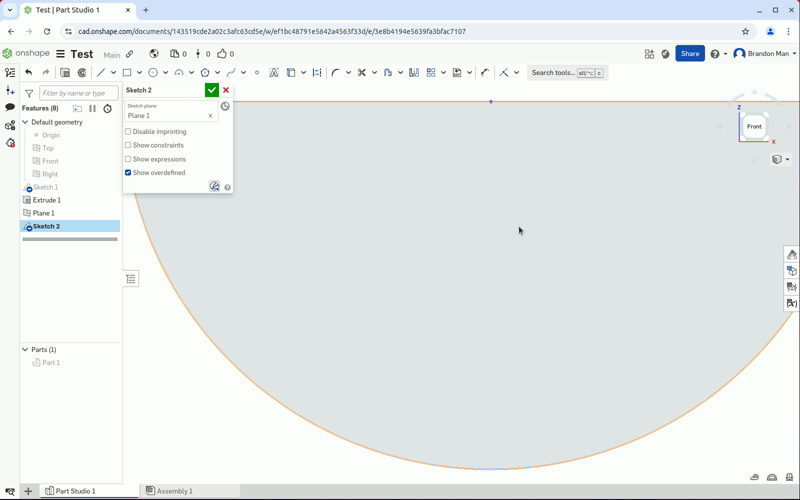
scroll(-6)
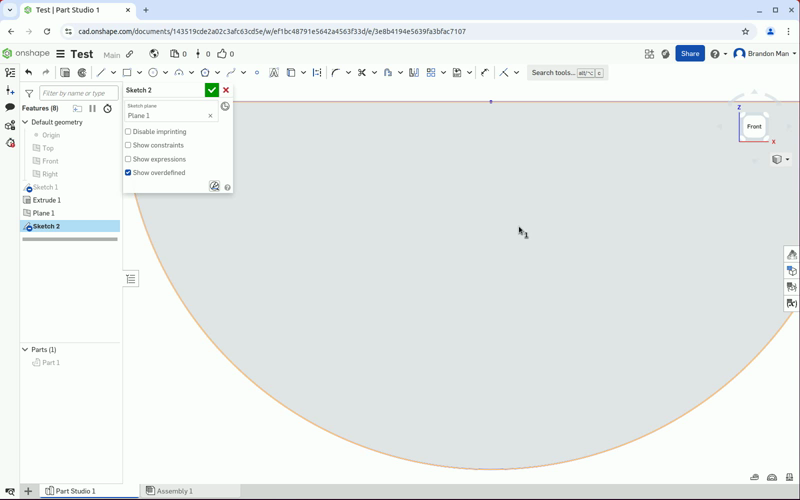
scroll(-6)
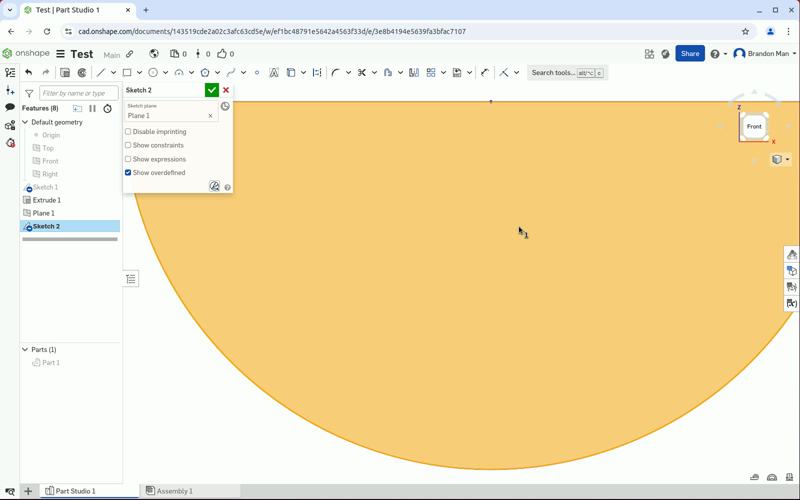
scroll(-6)
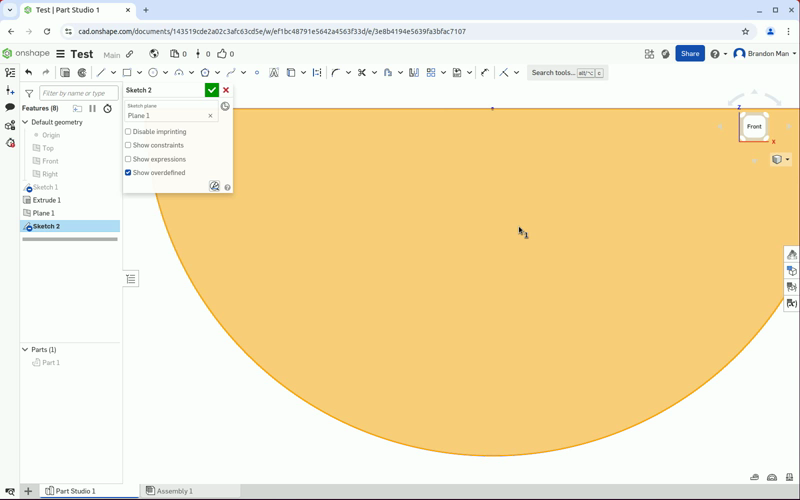
scroll(-6)
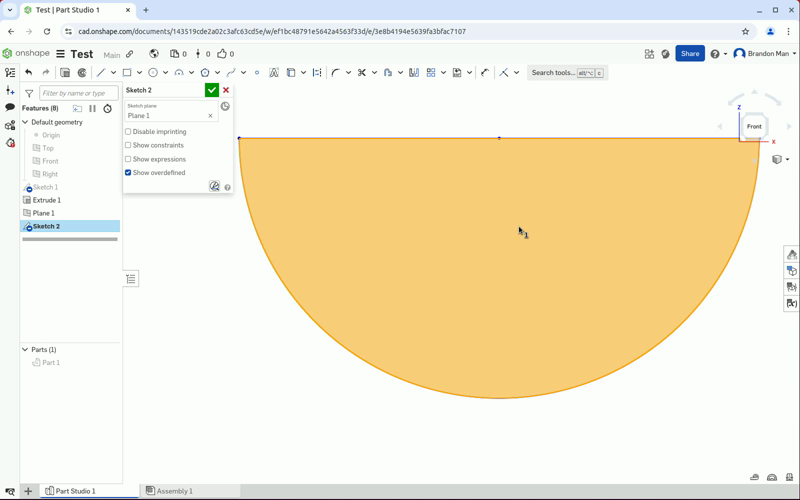
scroll(-6)
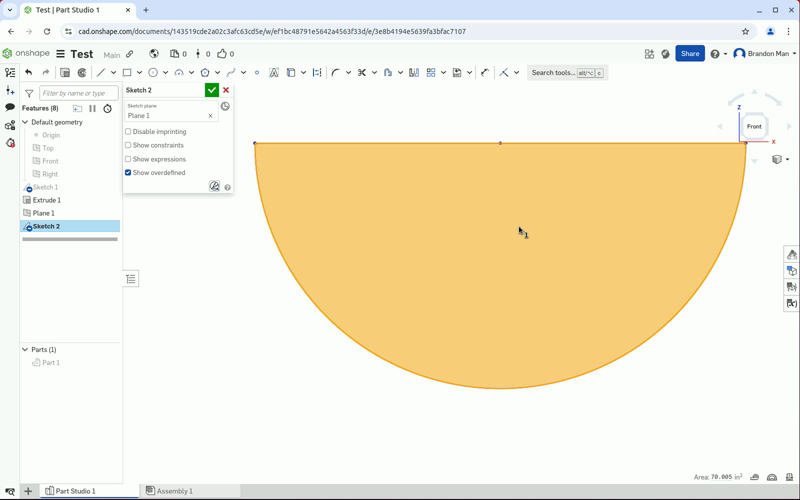
scroll(-6)
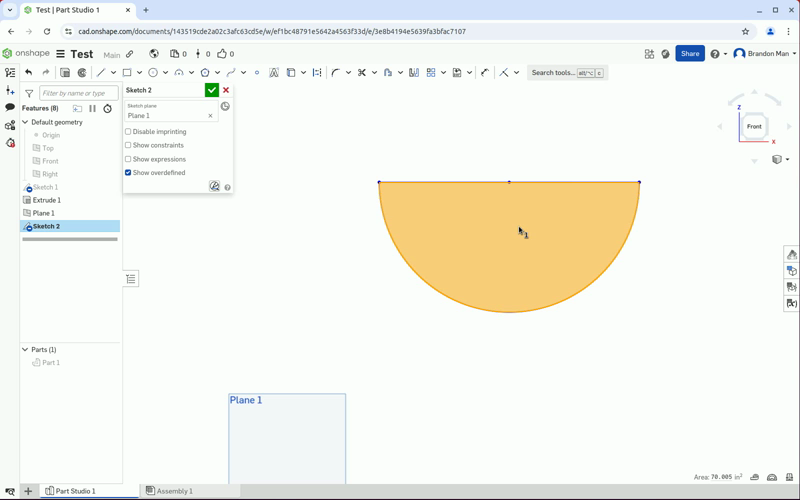
scroll(-6)
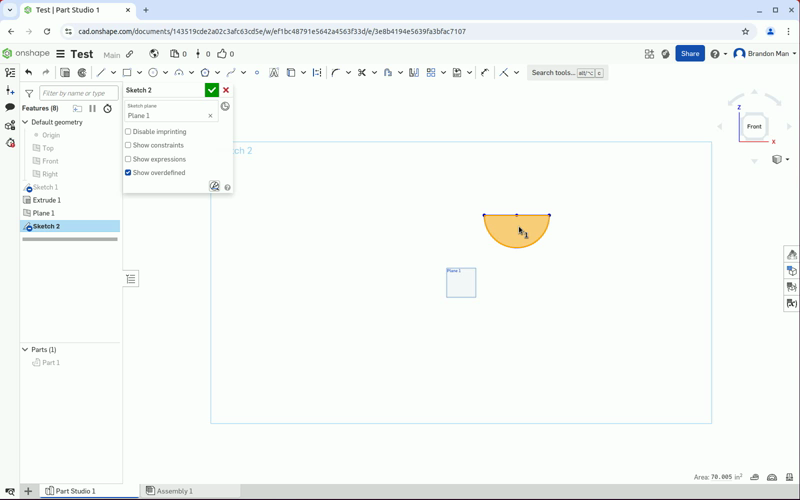
mouse_move(73, 352)
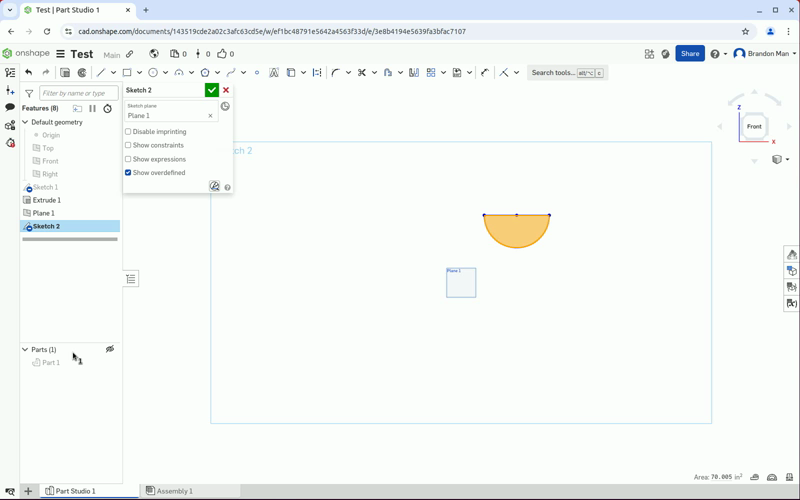
key(shift+y)
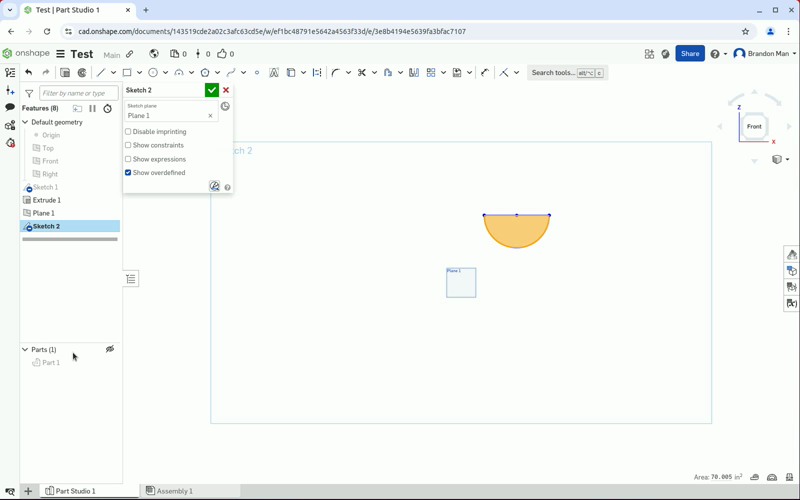
key(shift+e)
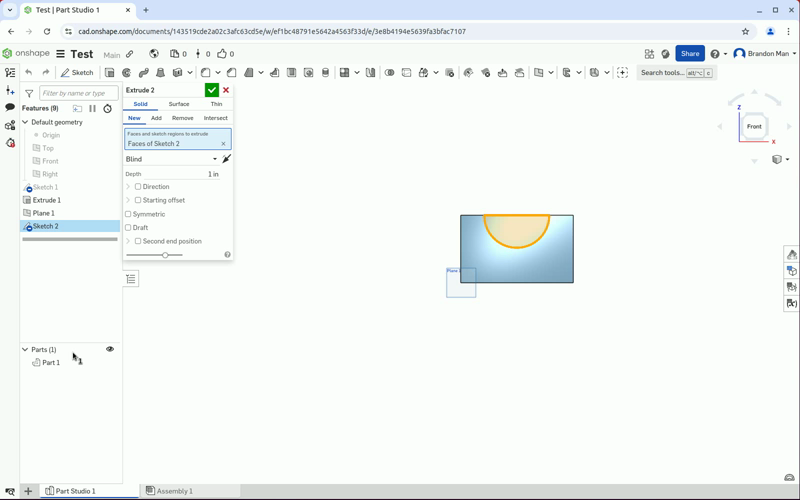
mouse_move(143, 106)
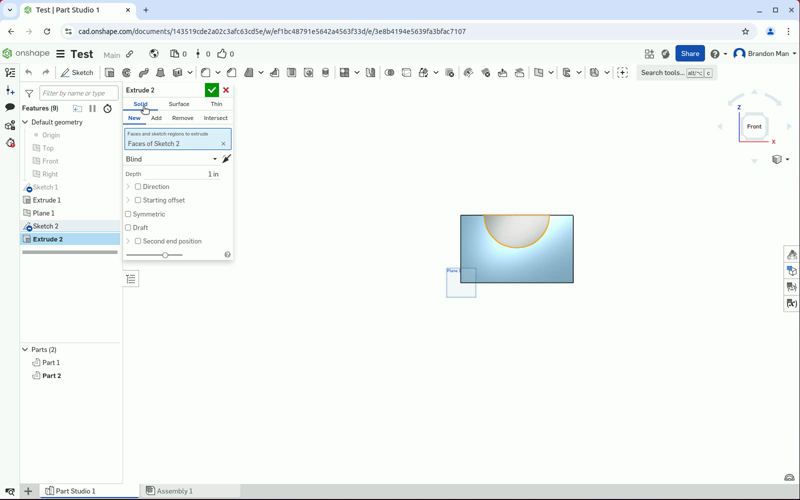
click(143, 106)
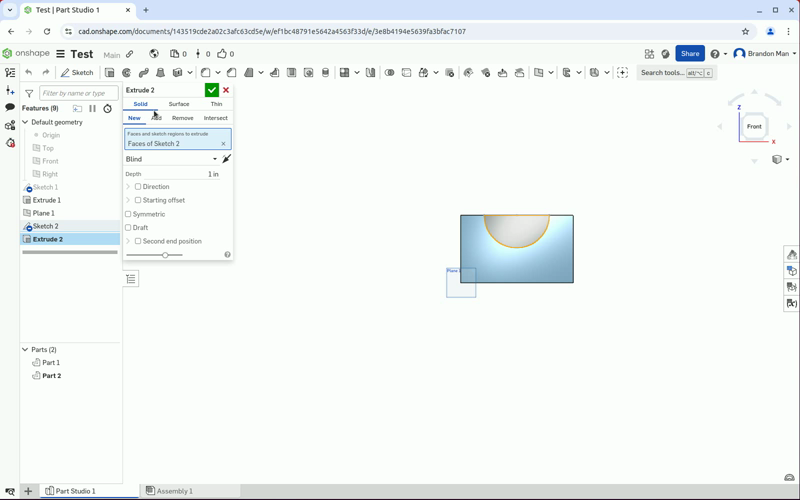
mouse_move(186, 120)
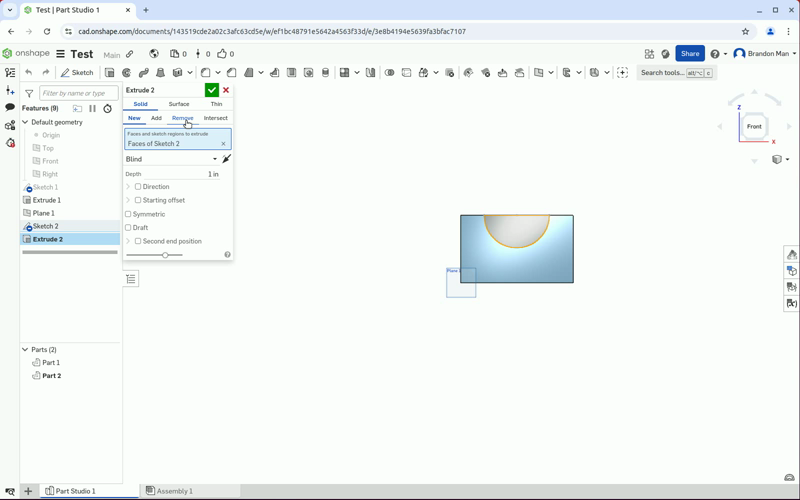
click(186, 120)
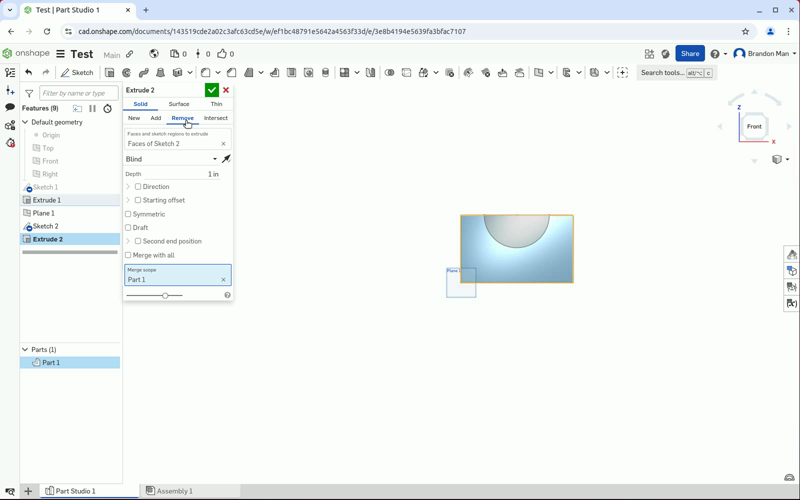
key(tab, 4)
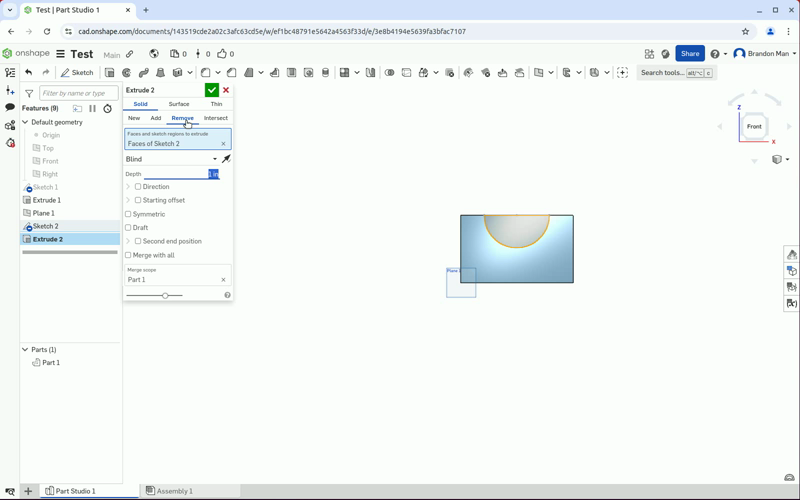
text(9.147)
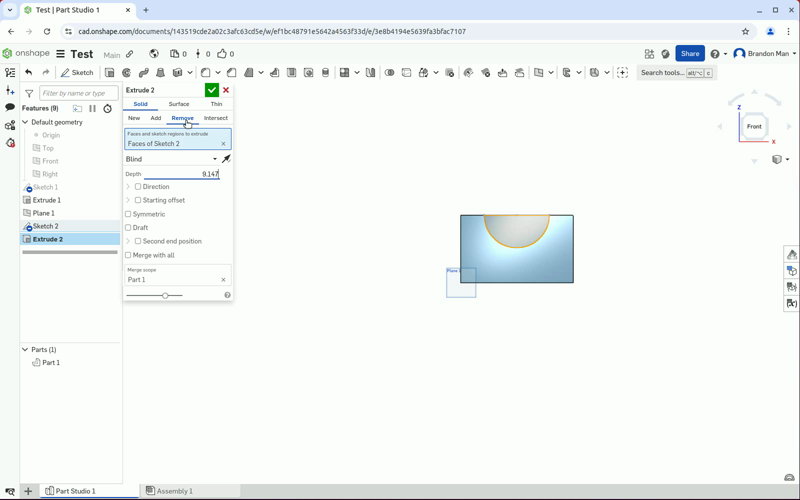
key(tab, 6)
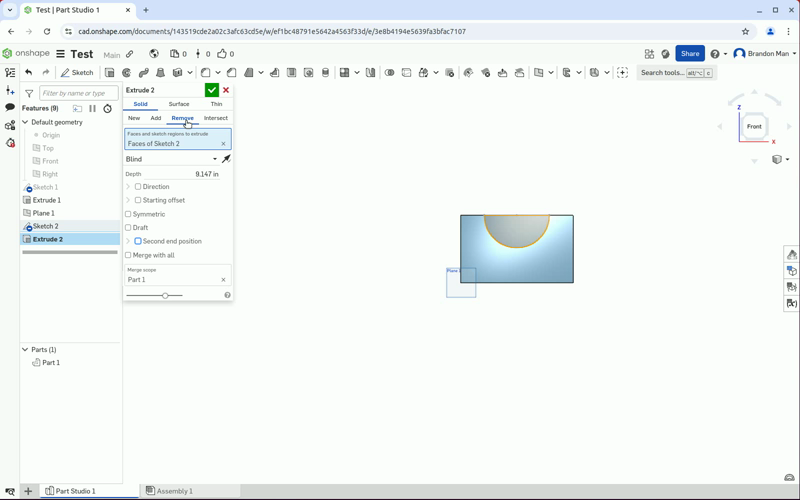
key(space)
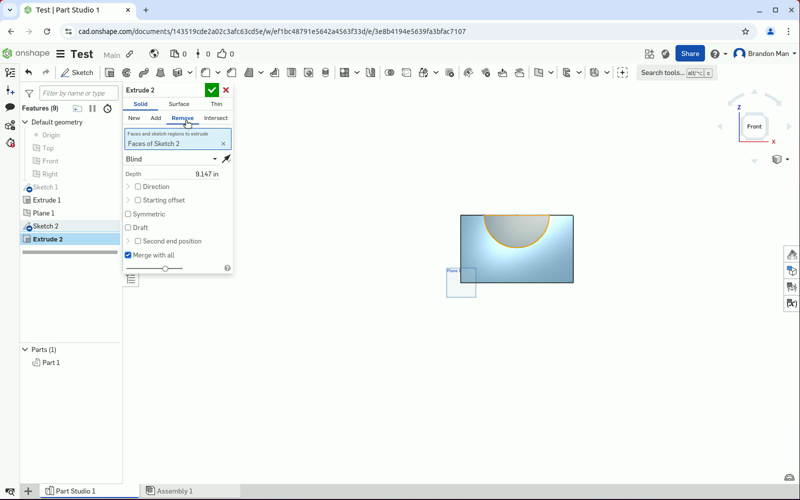
key(enter)
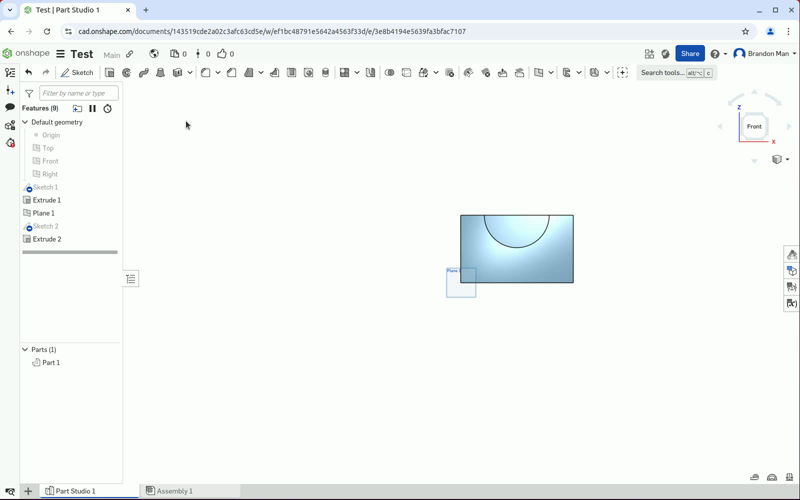
key(shift+h)
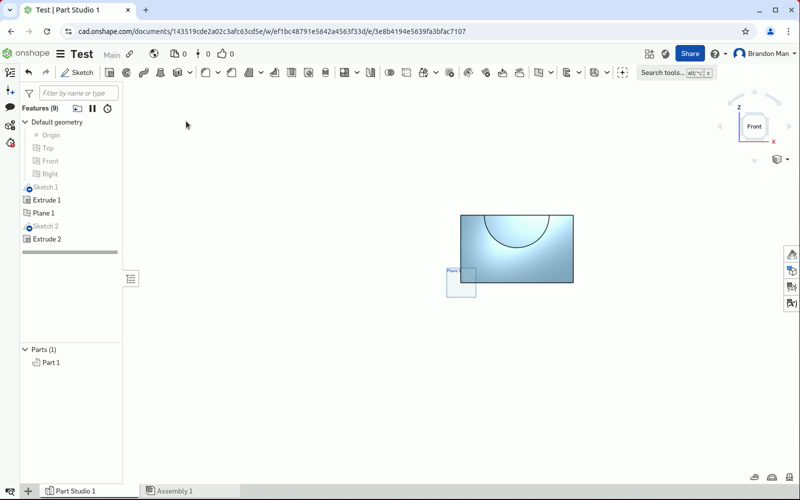
key(shift+h)
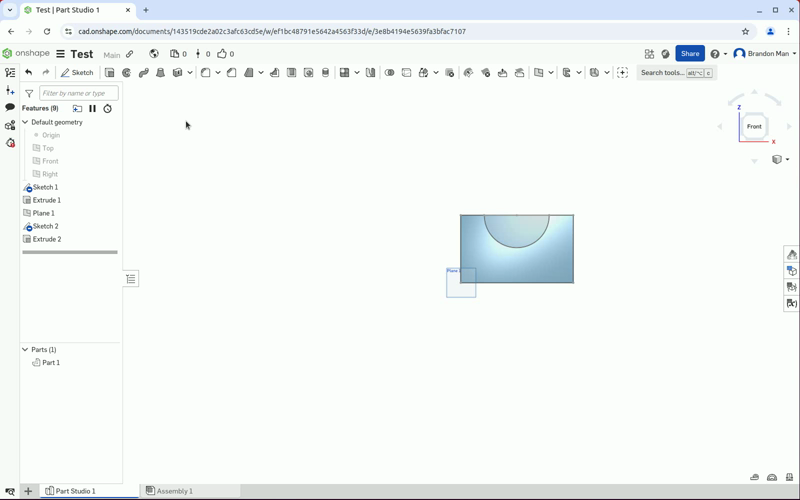
key(shift+7)
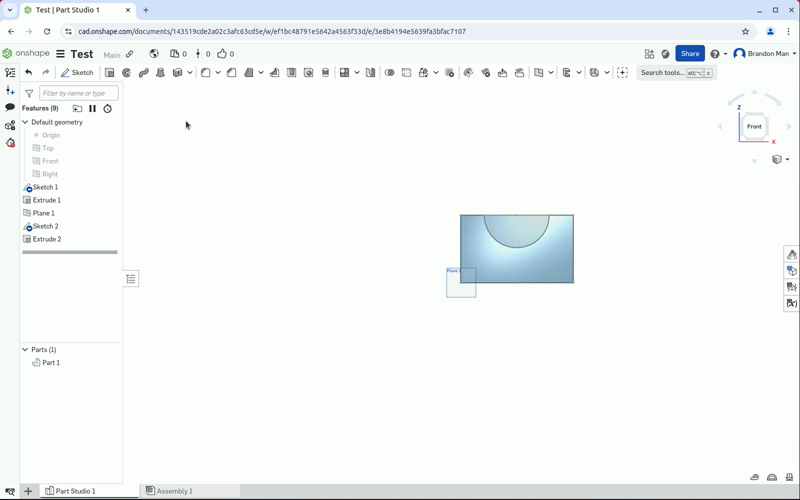
key(left, 2)
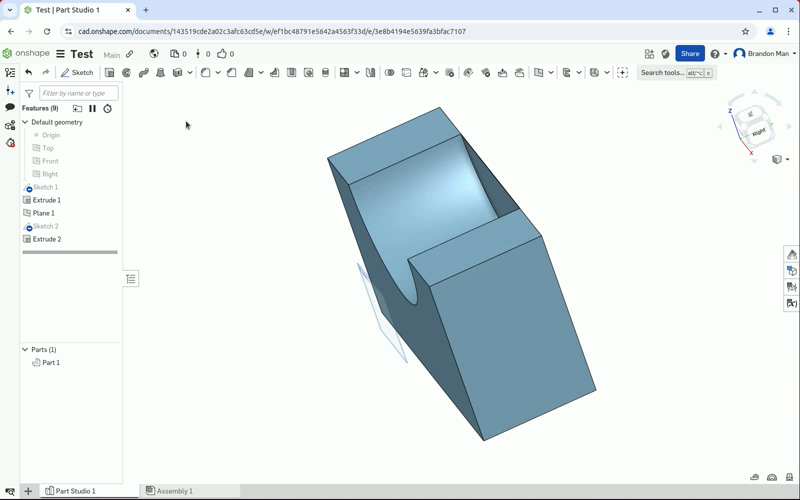
key(down, 2)
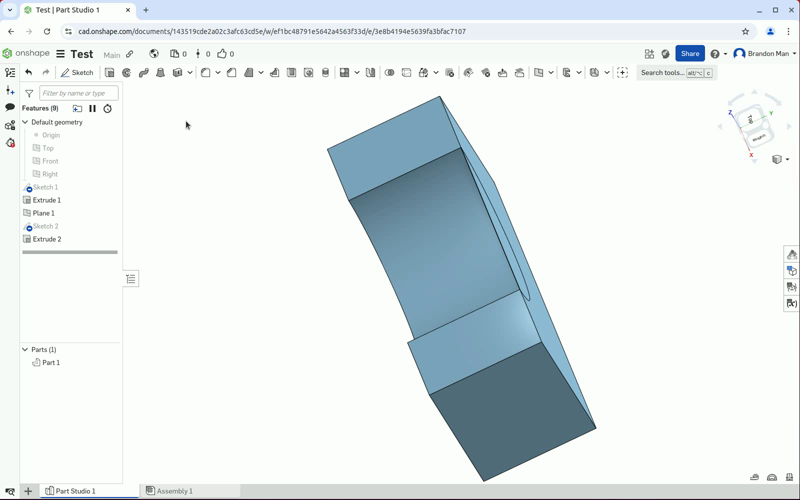
key(up, 2)
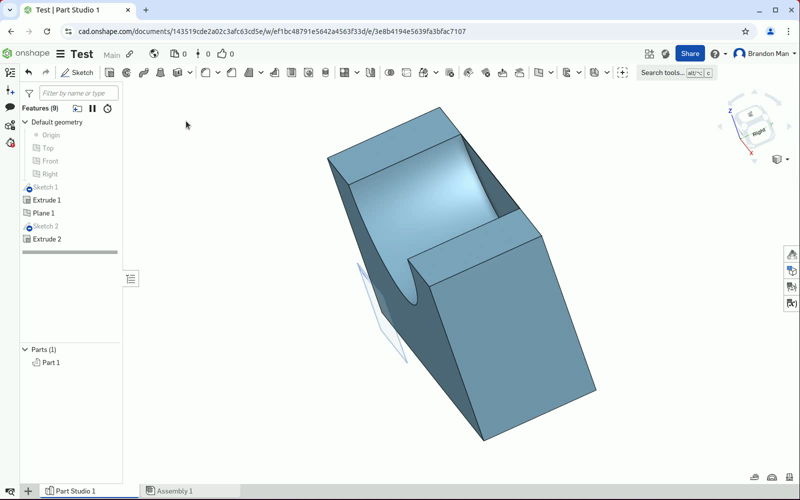
key(right, 2)
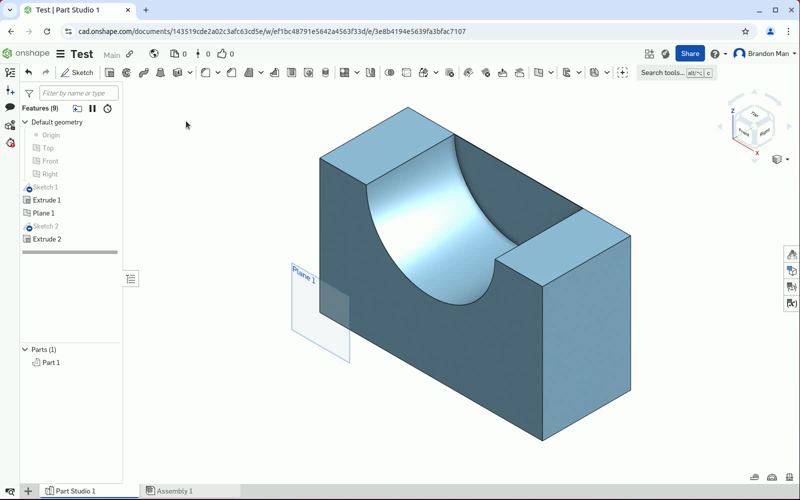
mouse_move(73, 189)
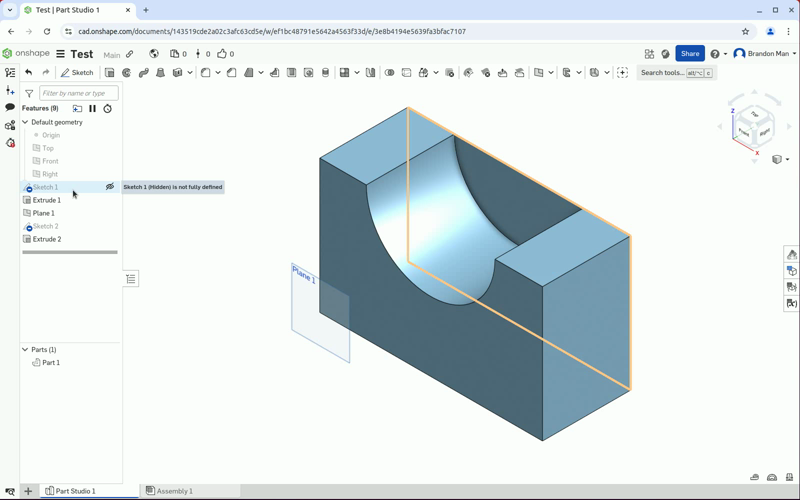
click(73, 189)